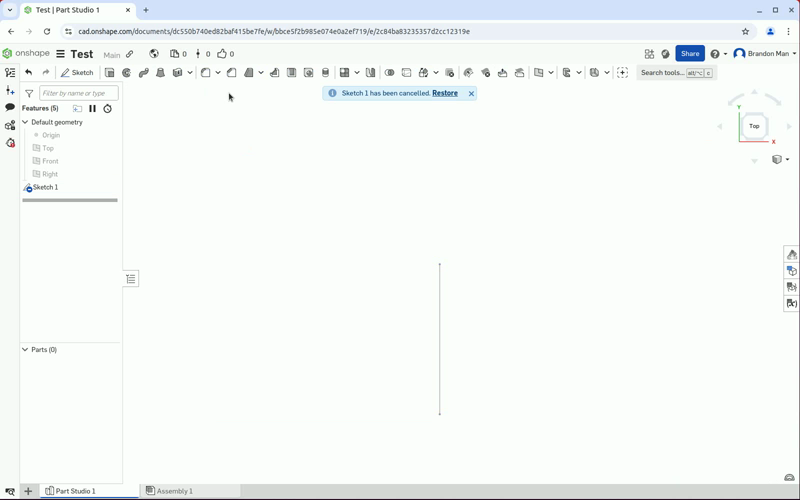
key(shift+h)
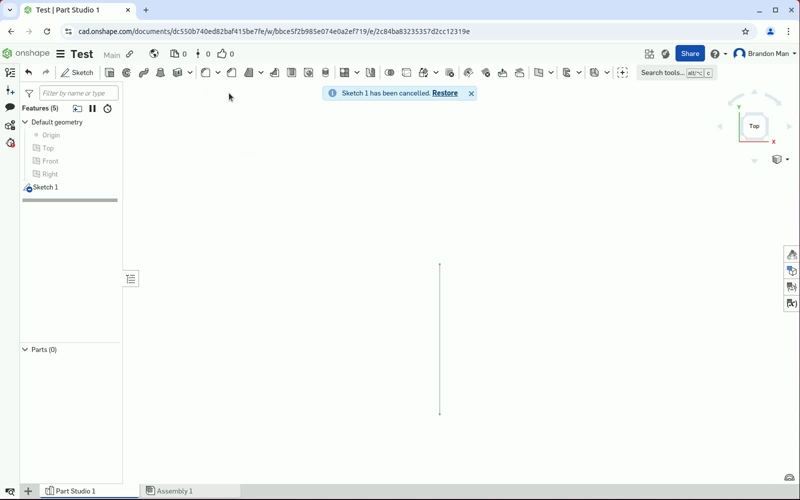
key(shift+s)
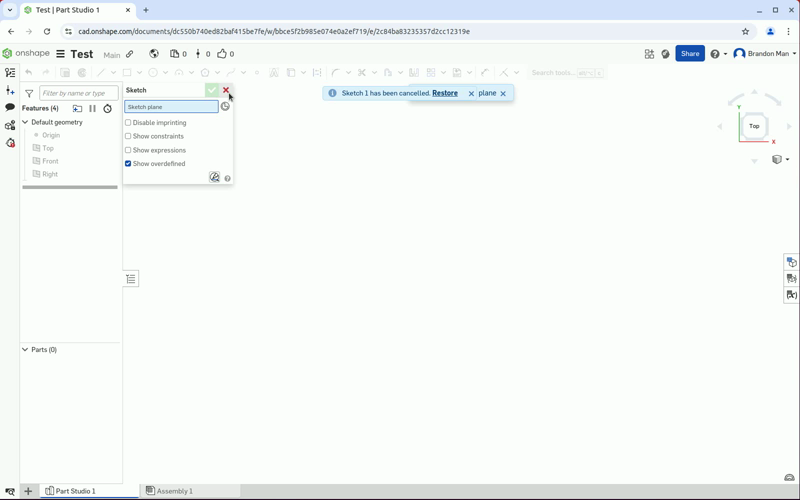
mouse_move(73, 150)
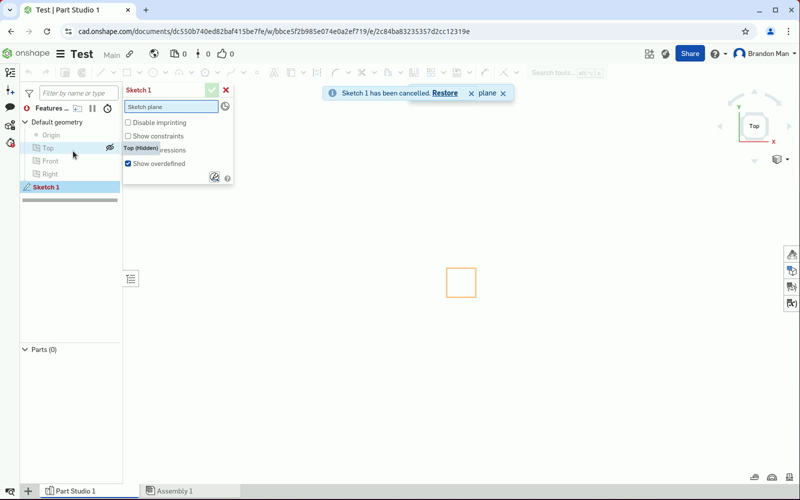
click(73, 150)
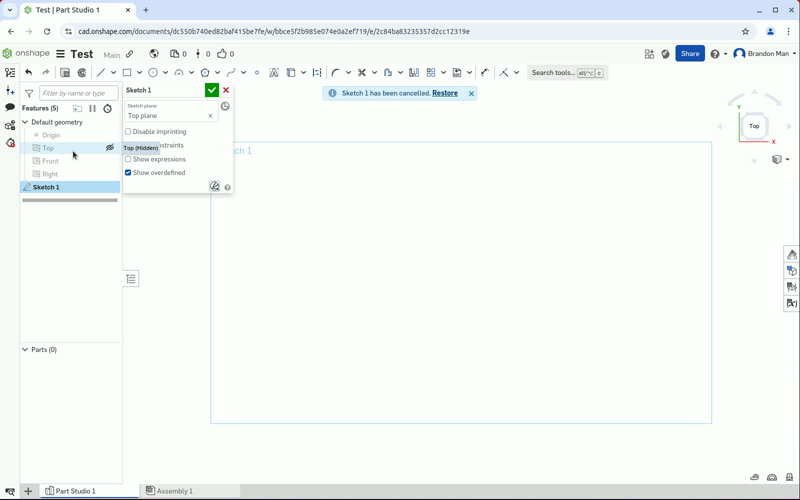
mouse_move(73, 352)
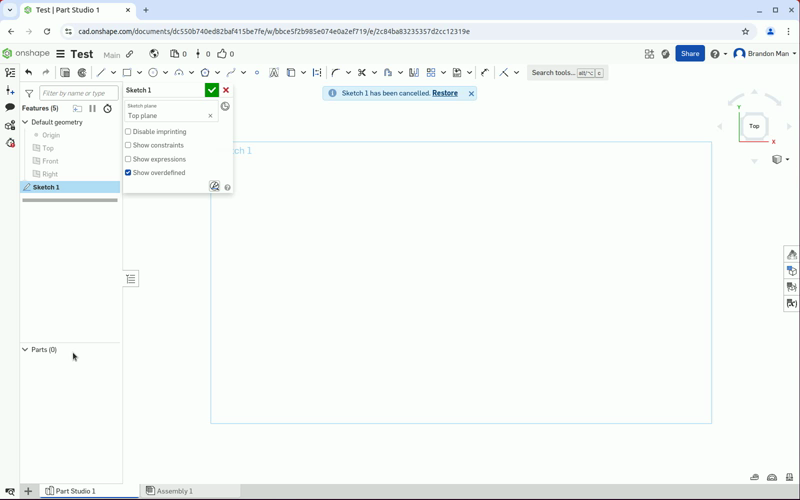
key(y)
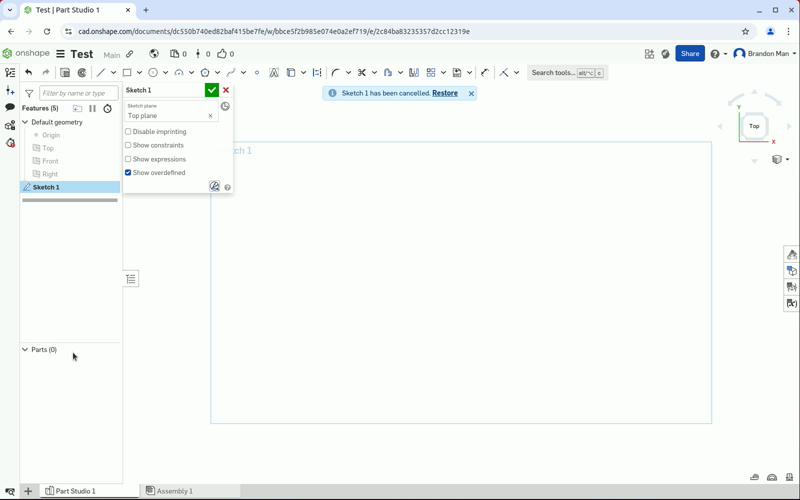
key(l)
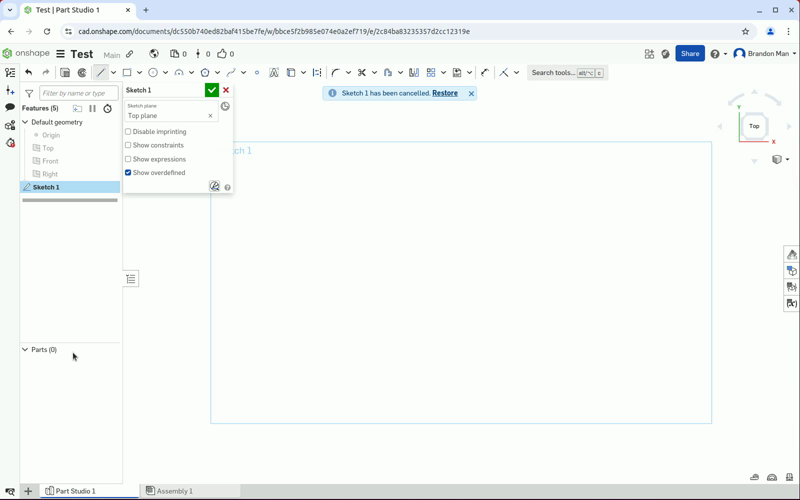
key_down(shift)
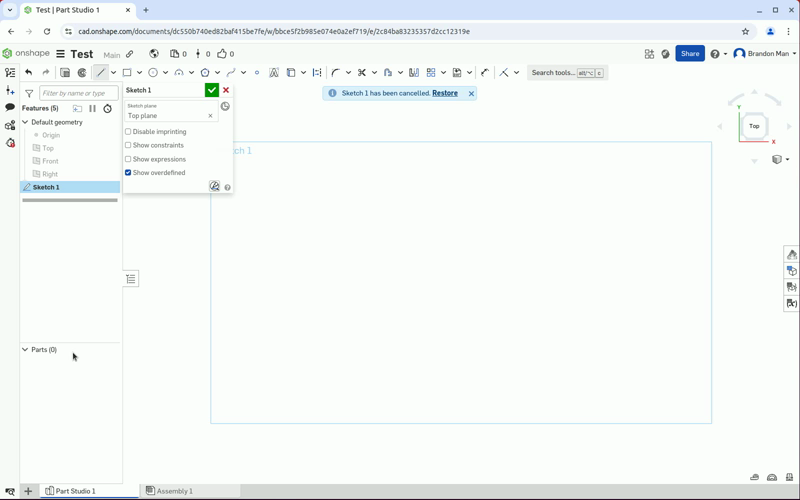
mouse_move(404, 282)
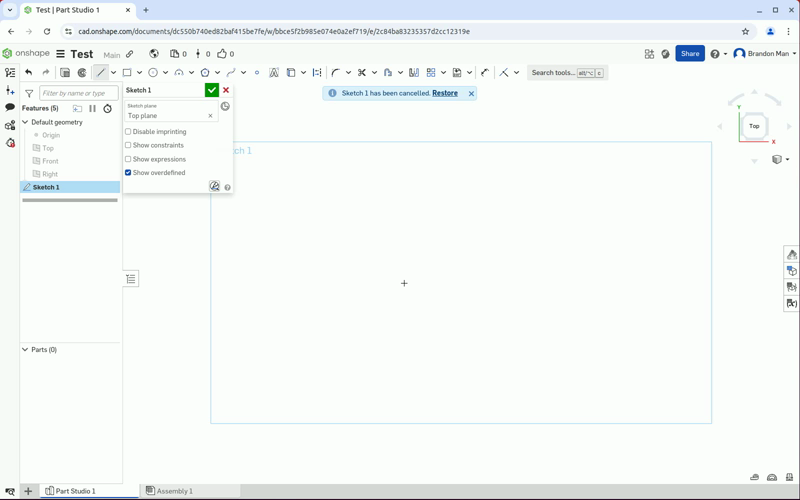
click(404, 282)
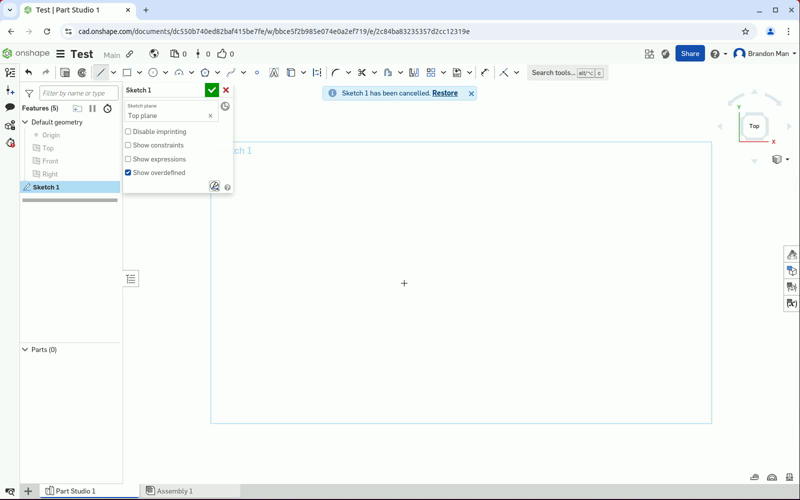
key_up(shift)
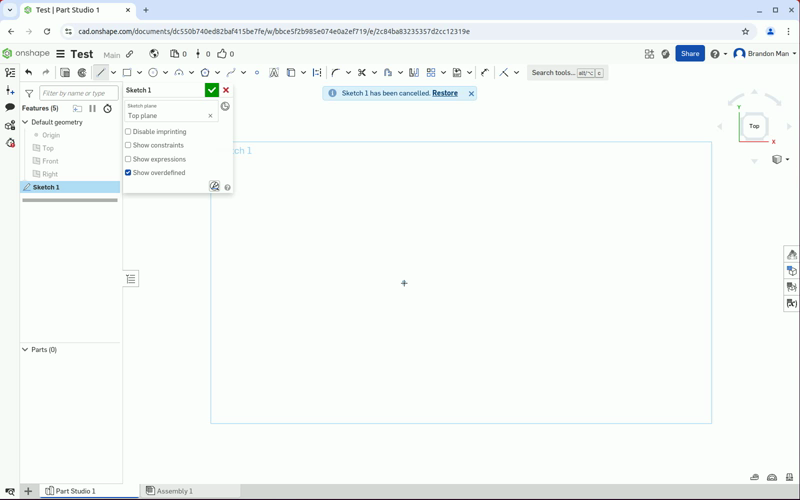
key_down(shift)
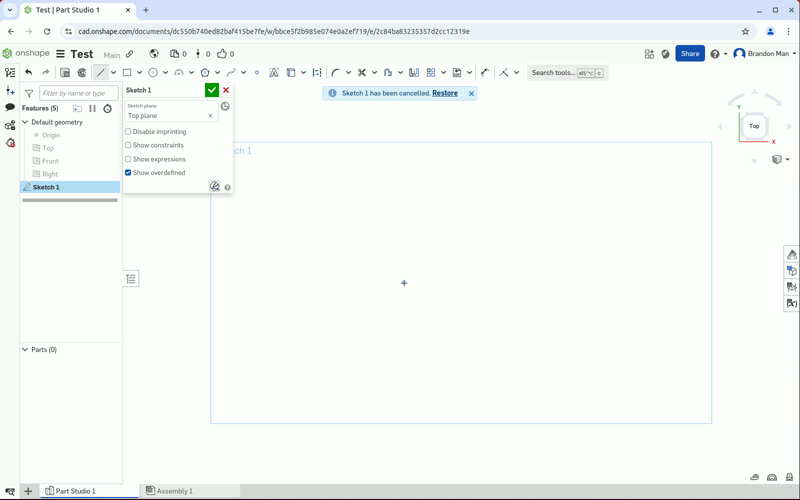
mouse_move(434, 282)
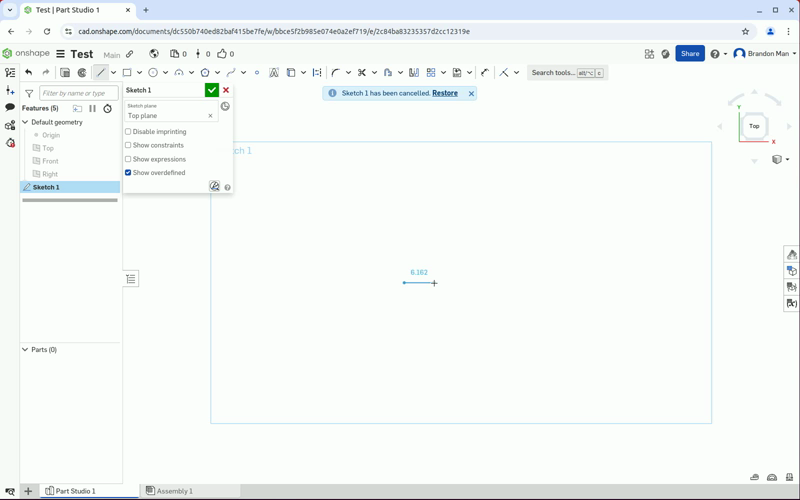
mouse_move(432, 331)
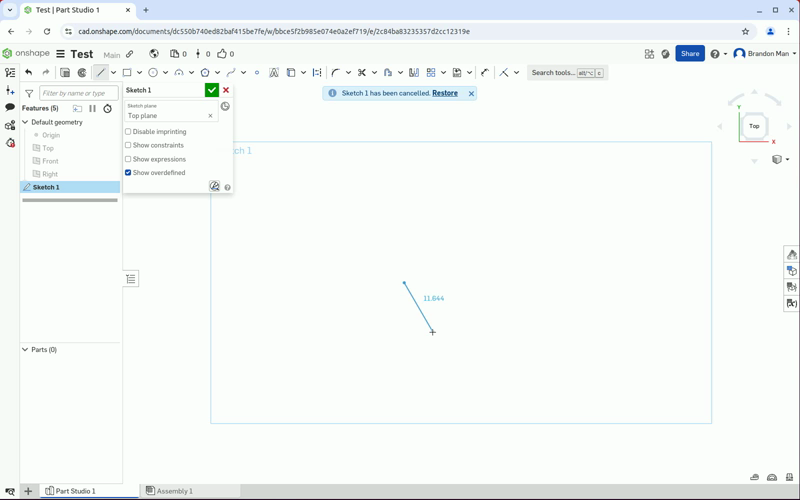
click(432, 331)
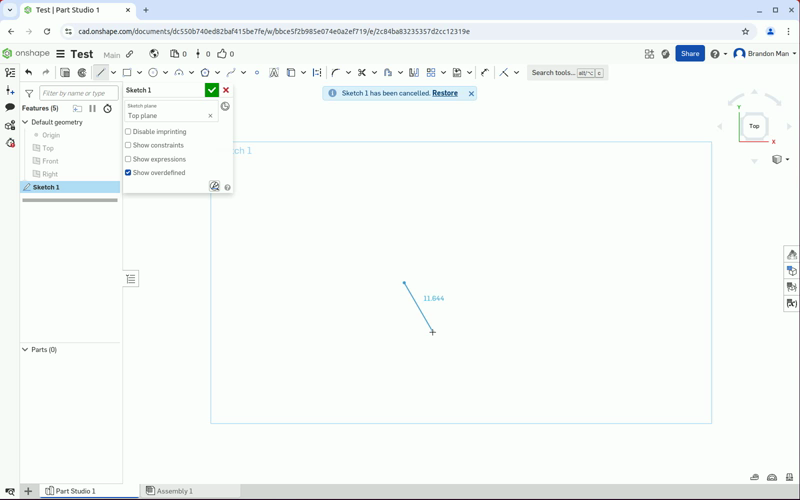
key_up(shift)
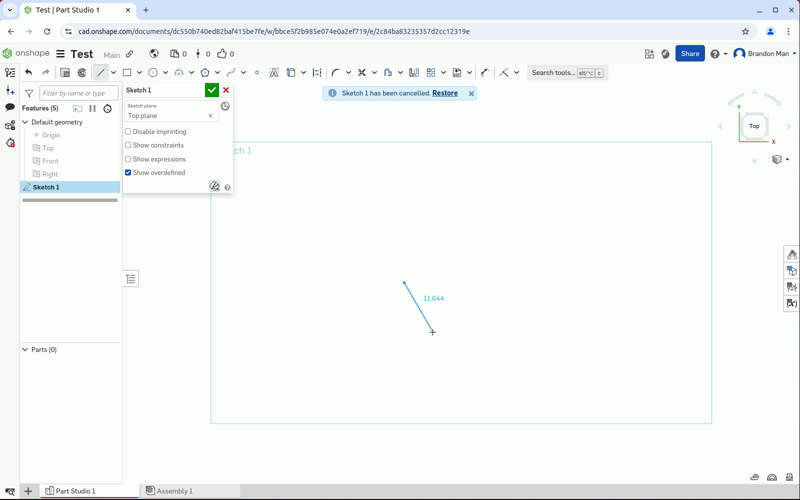
key_down(shift)
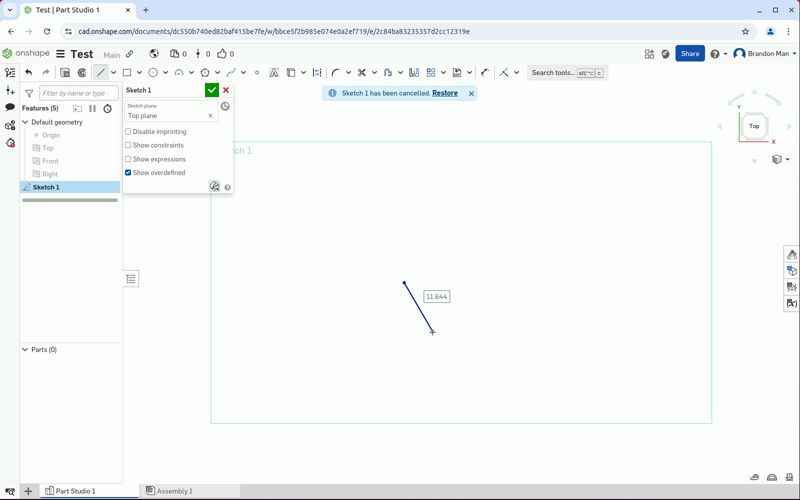
mouse_move(462, 331)
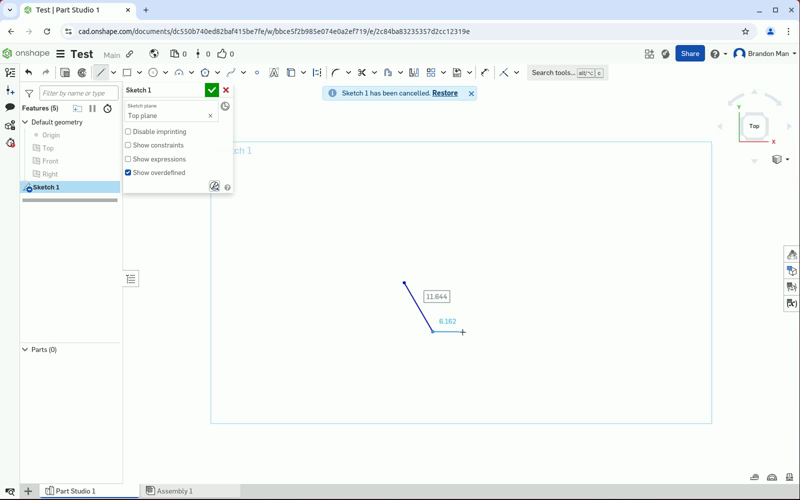
mouse_move(488, 331)
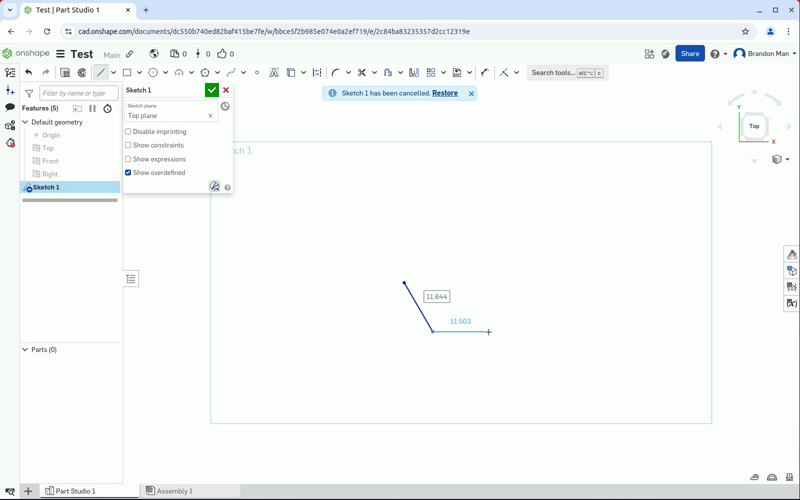
click(488, 331)
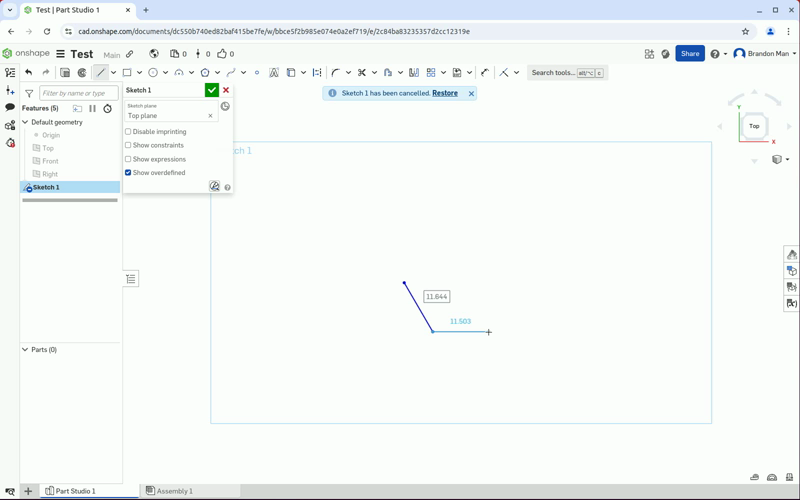
key_up(shift)
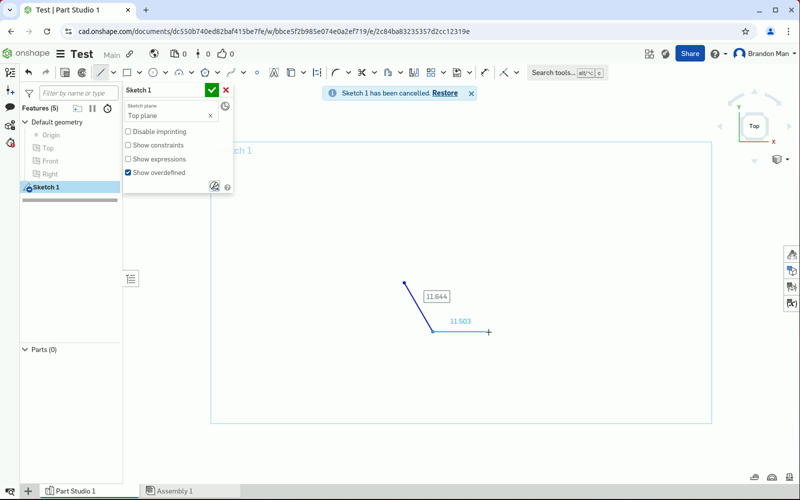
key_down(shift)
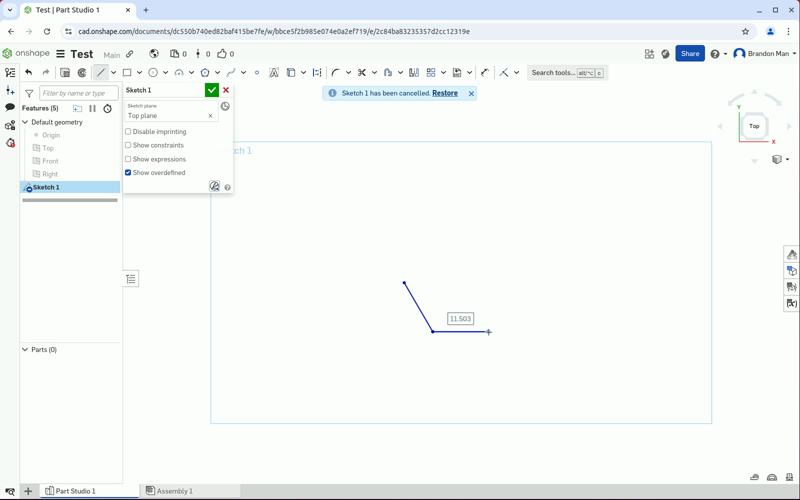
mouse_move(518, 331)
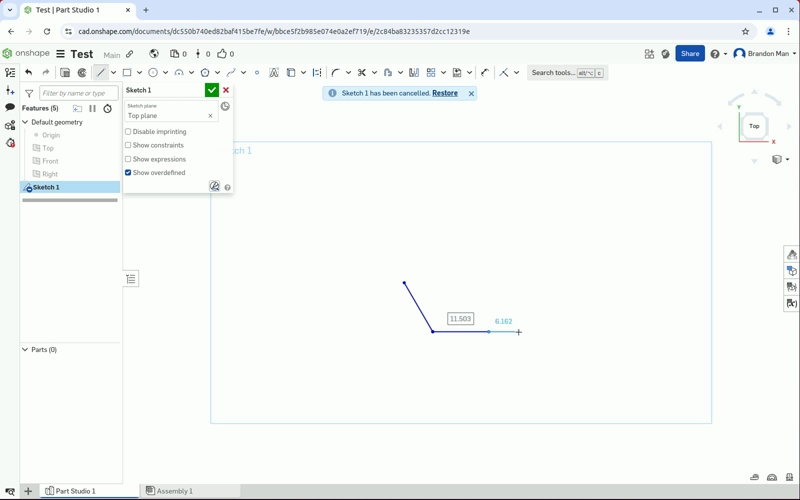
mouse_move(516, 282)
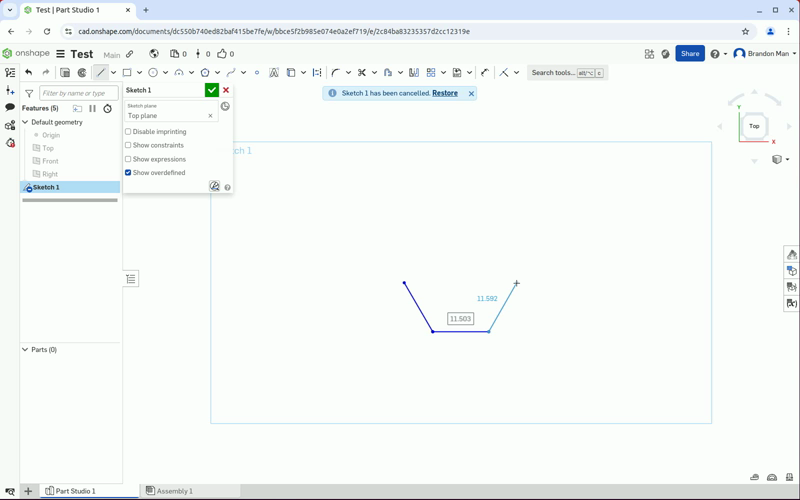
click(516, 282)
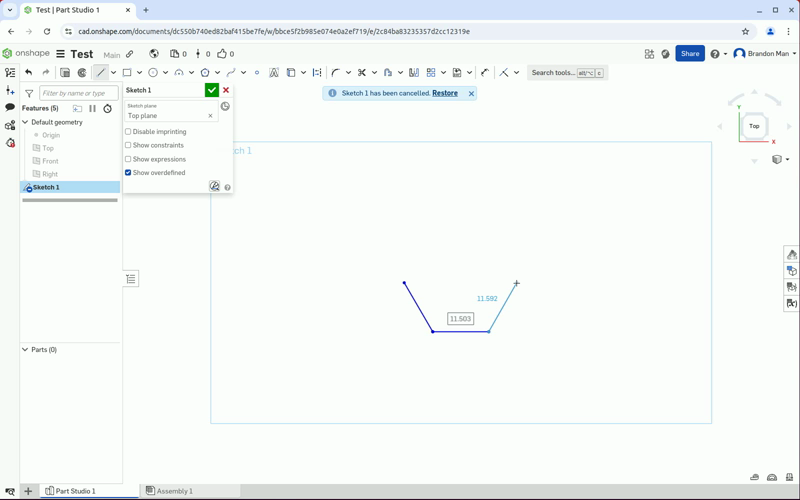
key_up(shift)
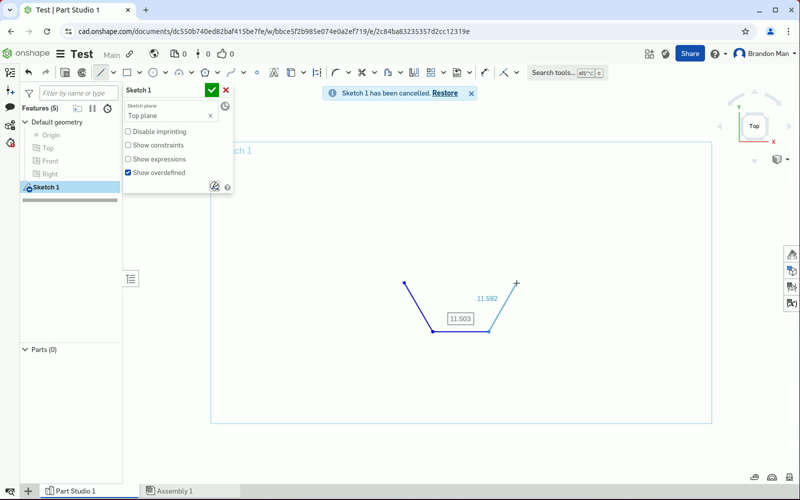
key_down(shift)
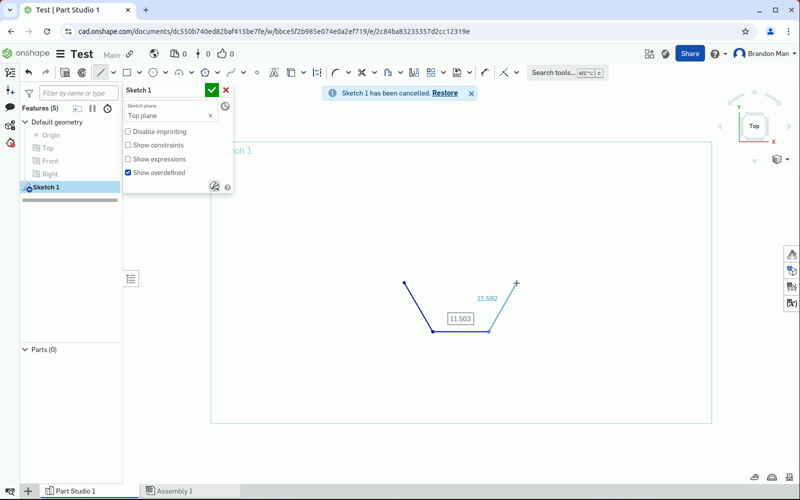
mouse_move(546, 282)
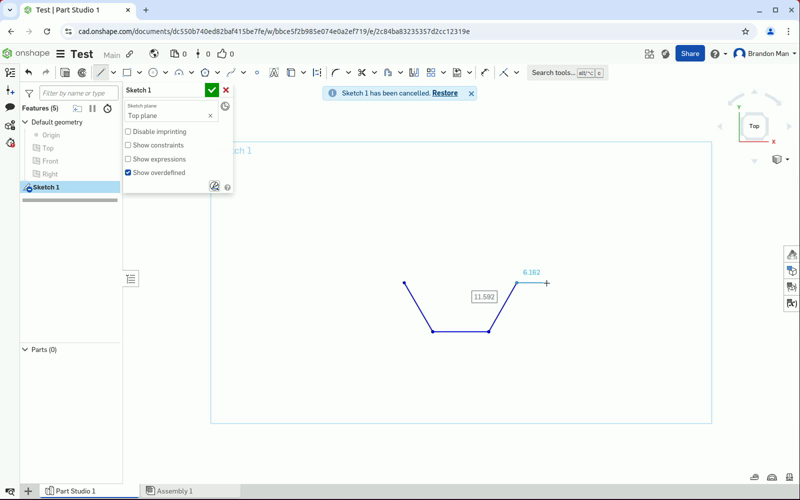
mouse_move(488, 234)
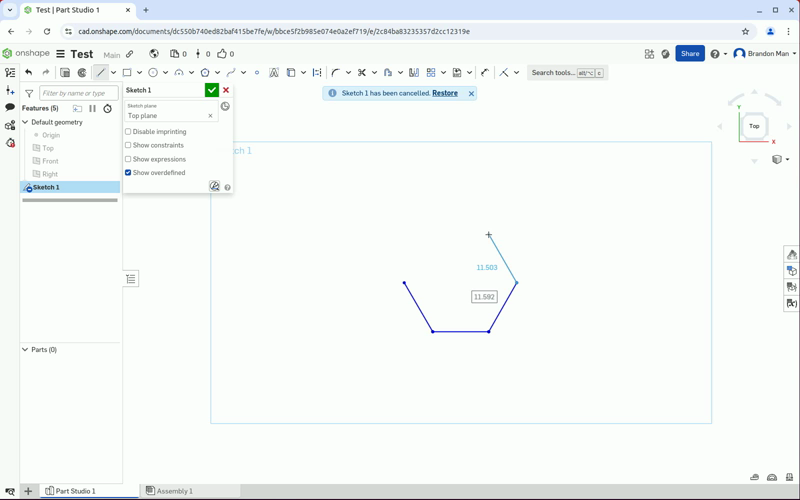
click(488, 234)
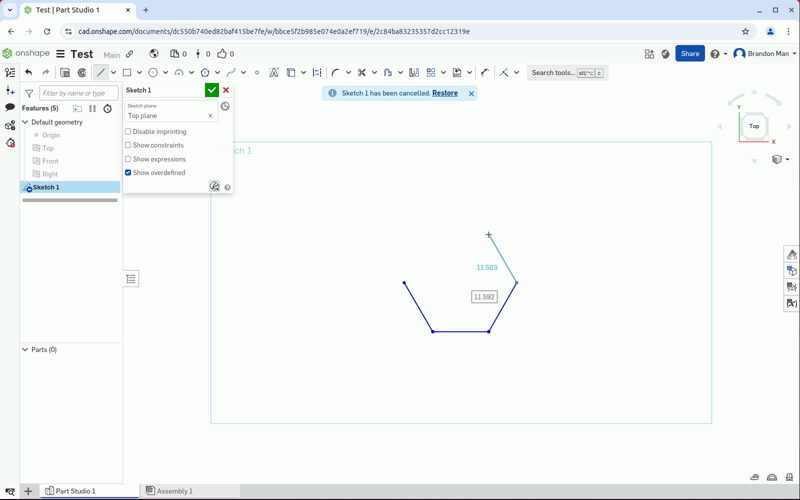
key_up(shift)
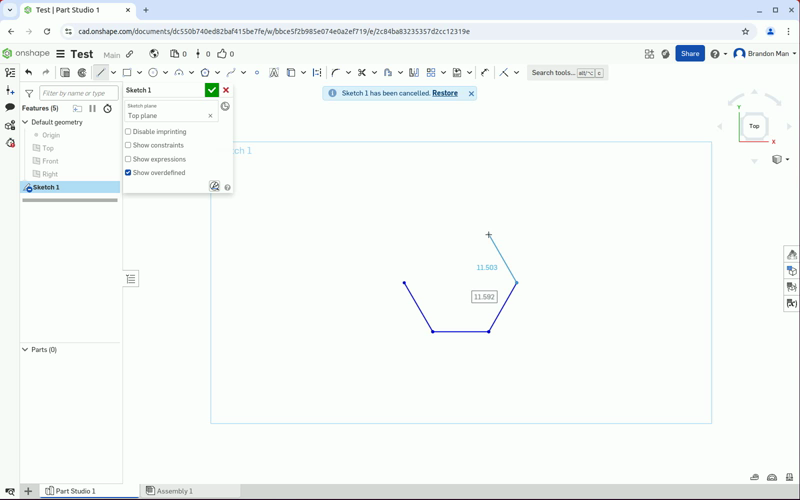
key_down(shift)
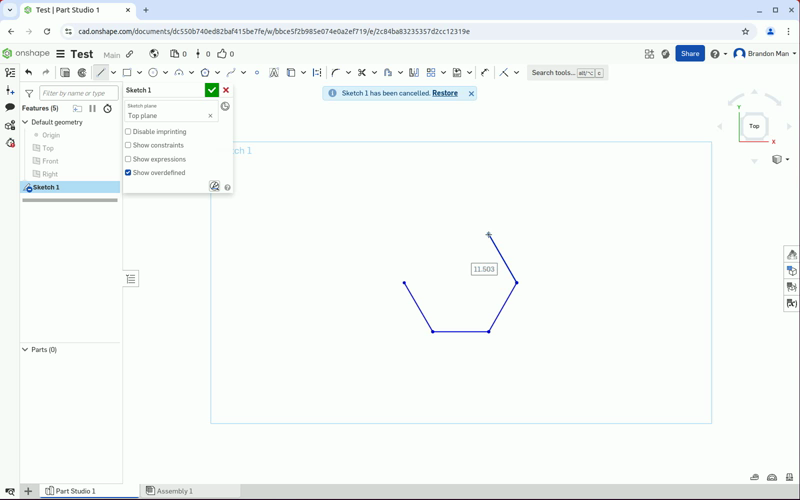
mouse_move(518, 234)
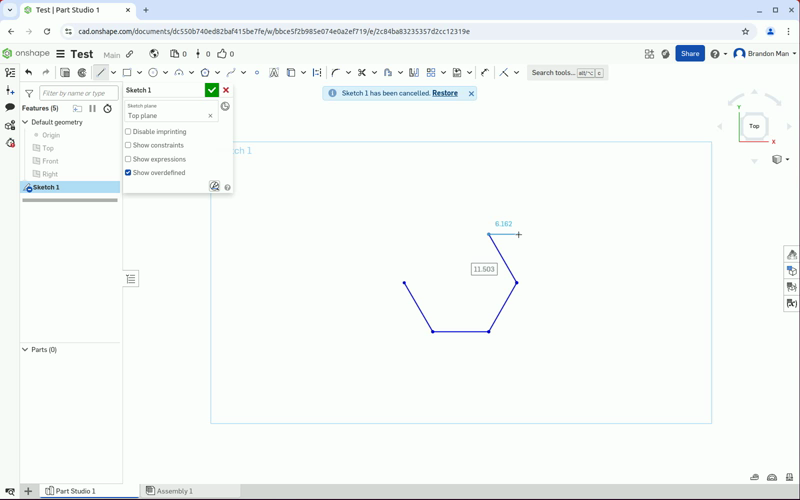
mouse_move(432, 234)
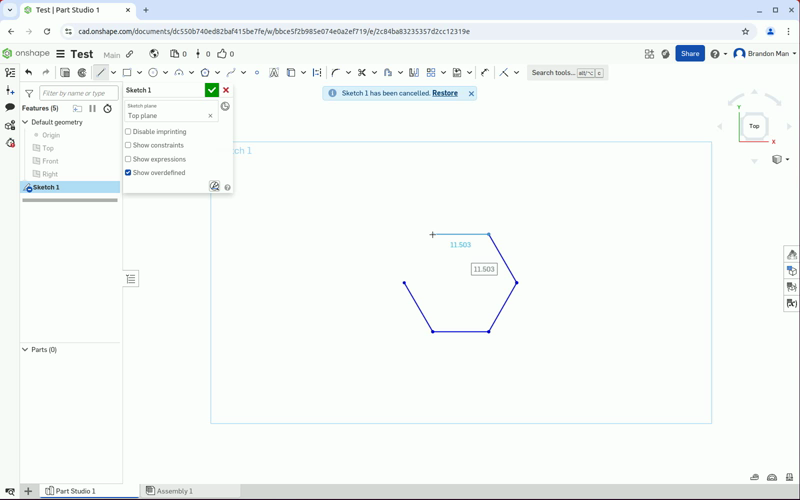
click(432, 234)
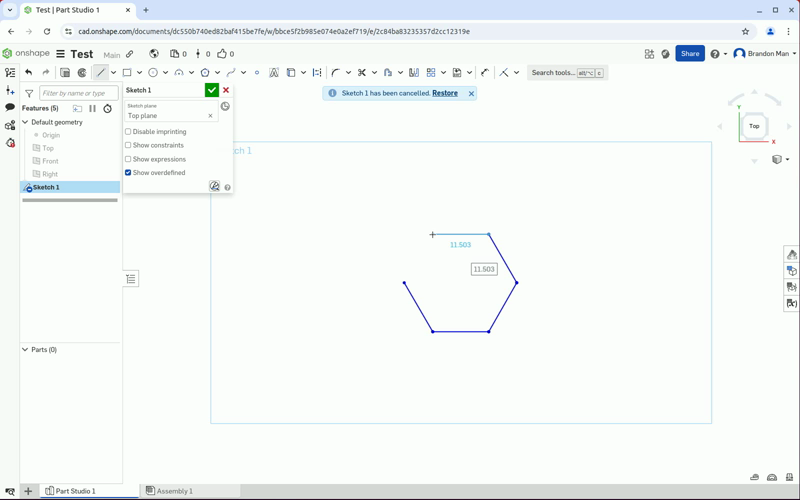
key_up(shift)
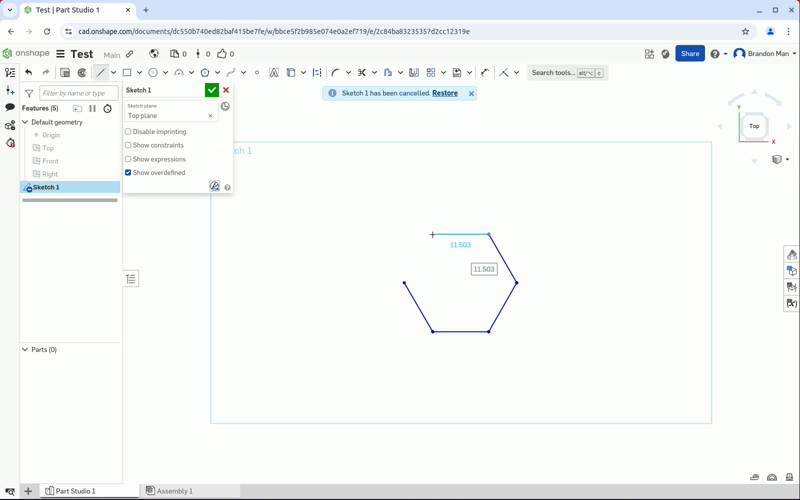
mouse_move(462, 234)
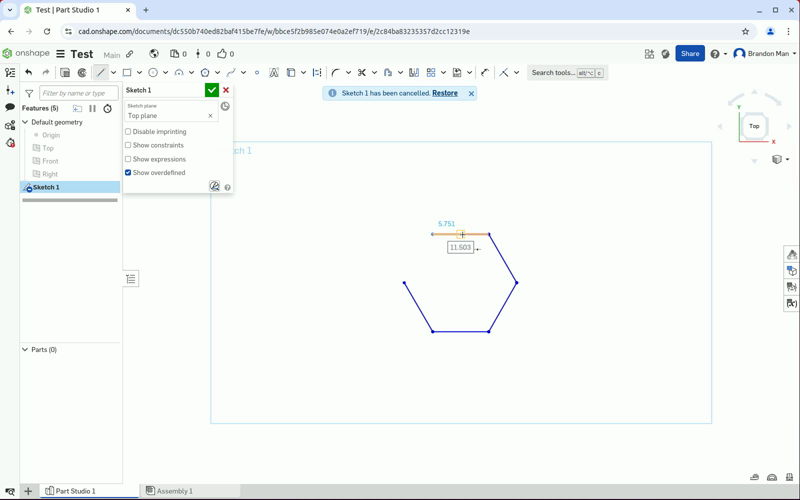
key_down(shift)
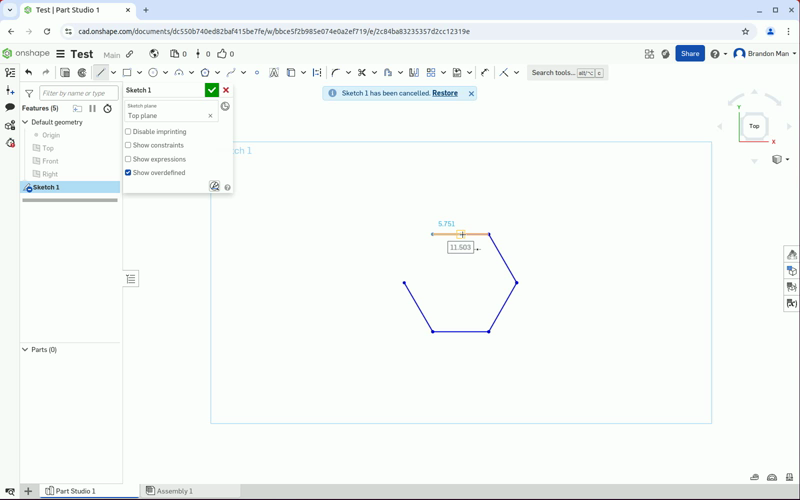
mouse_move(404, 282)
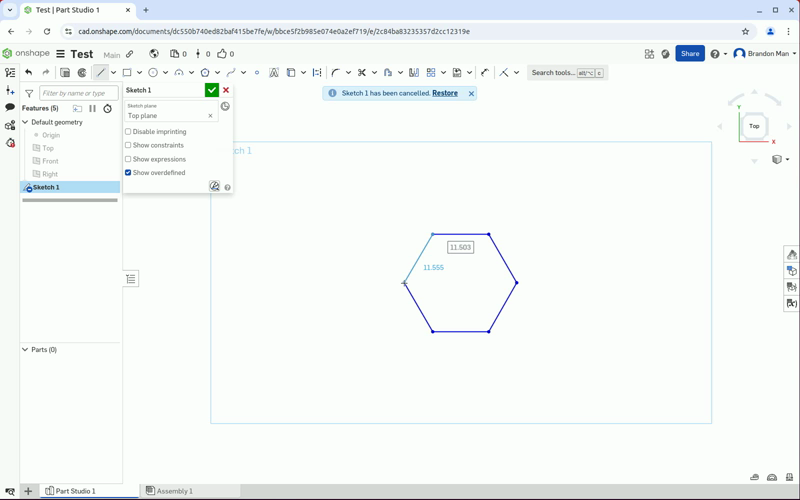
key_up(shift)
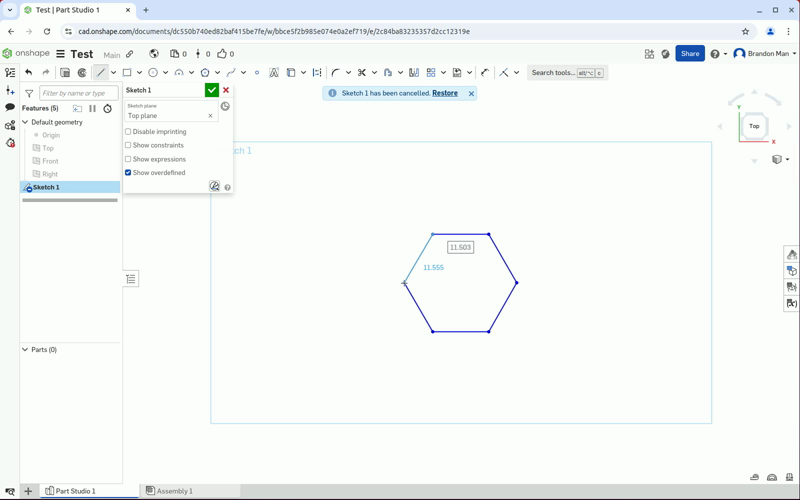
click(404, 282)
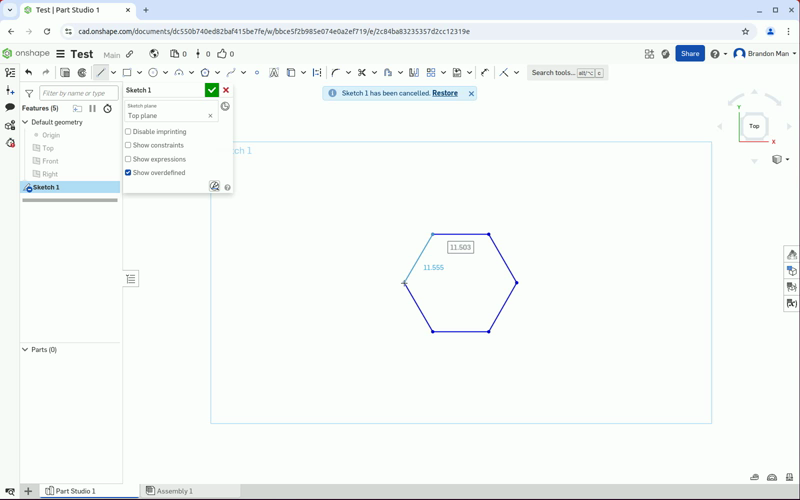
key(esc)
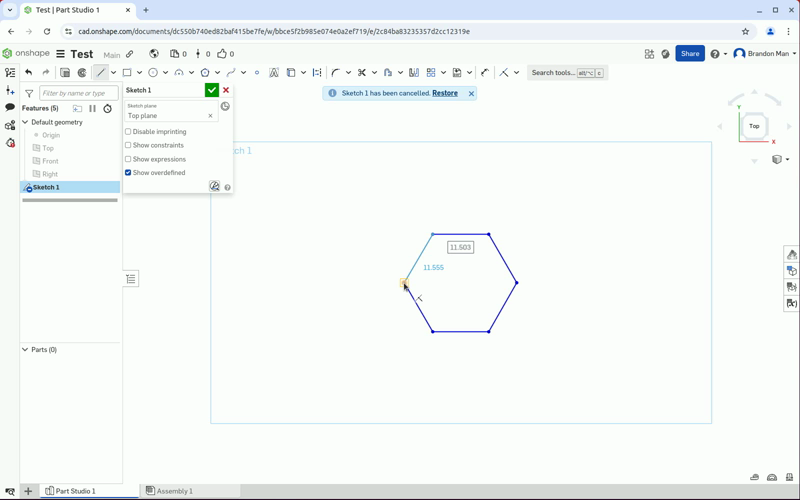
key(c)
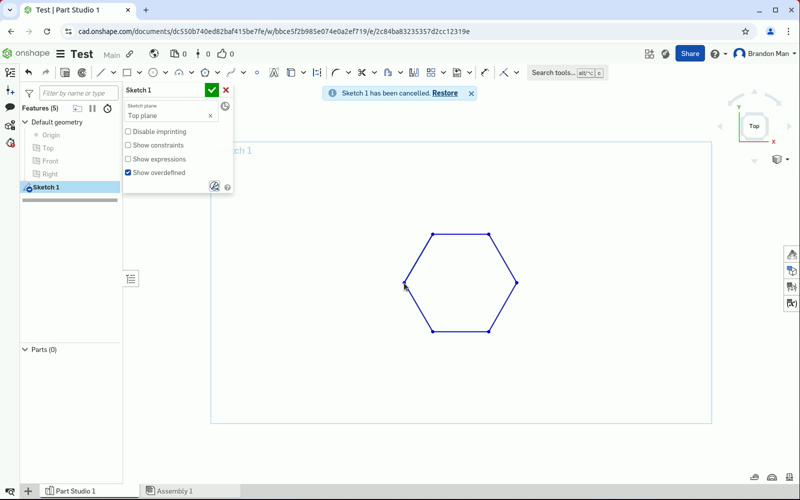
key_down(shift)
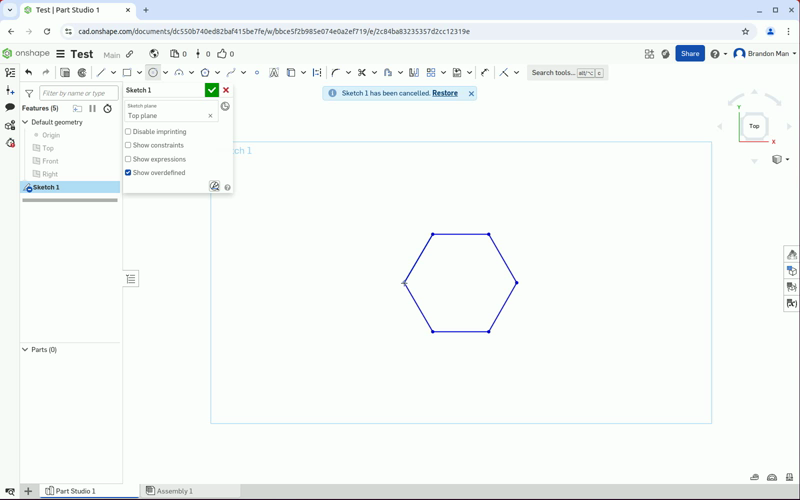
mouse_move(461, 282)
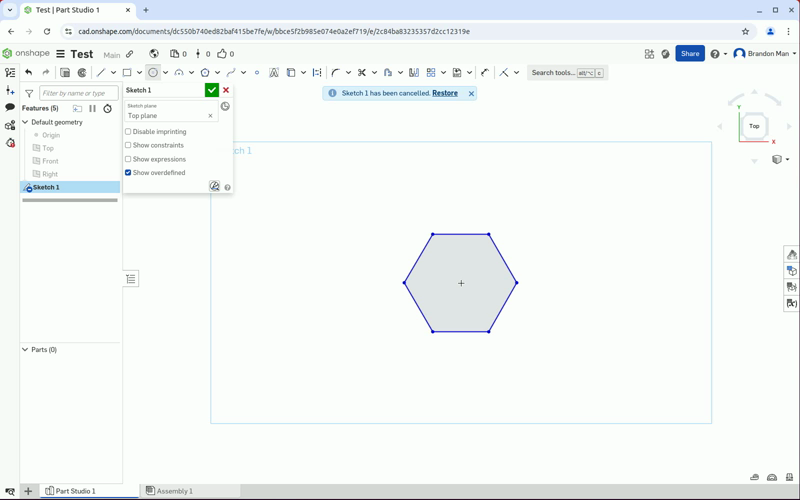
click(461, 282)
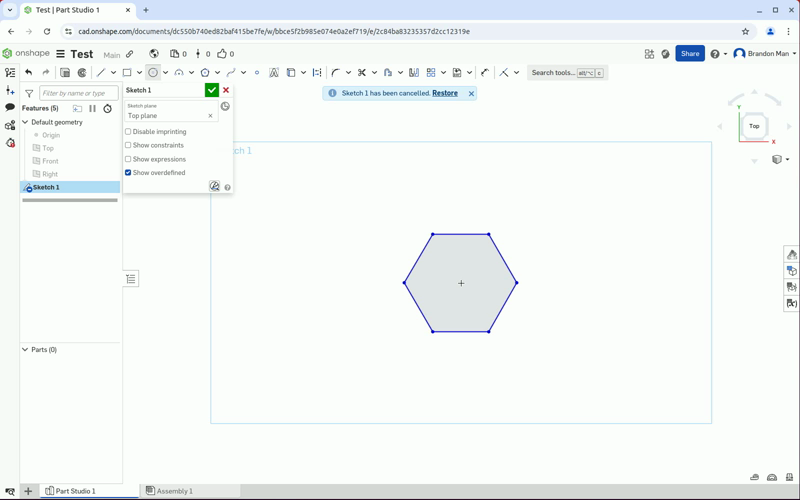
key_up(shift)
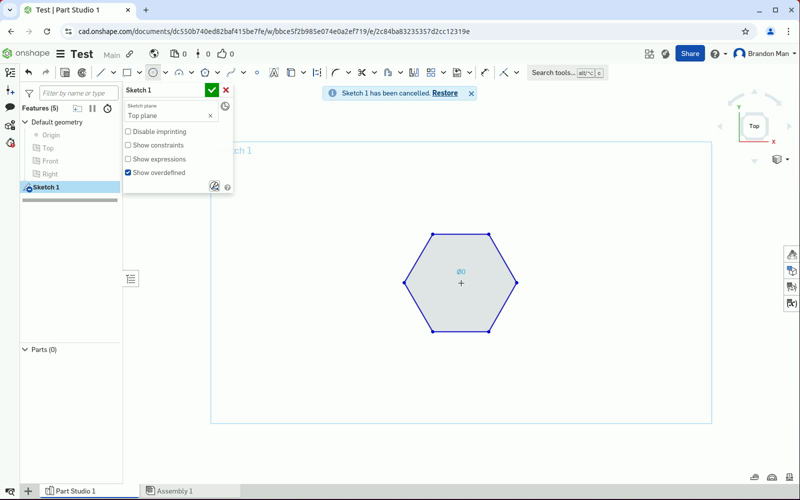
mouse_move(491, 282)
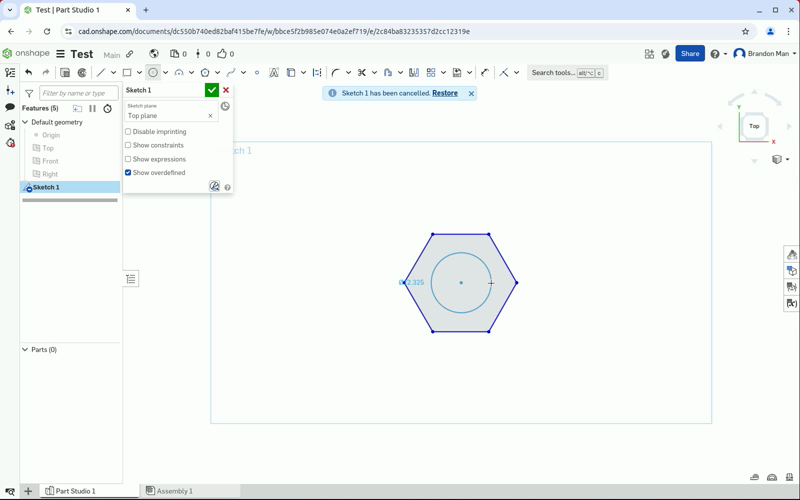
click(491, 282)
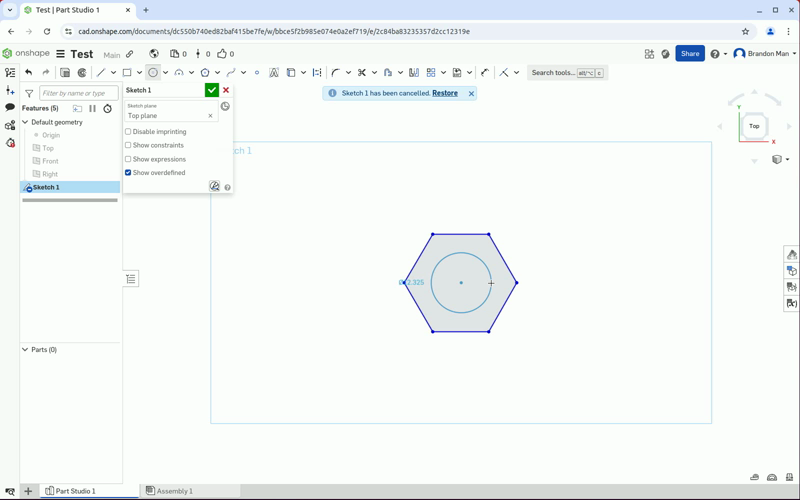
key(esc)
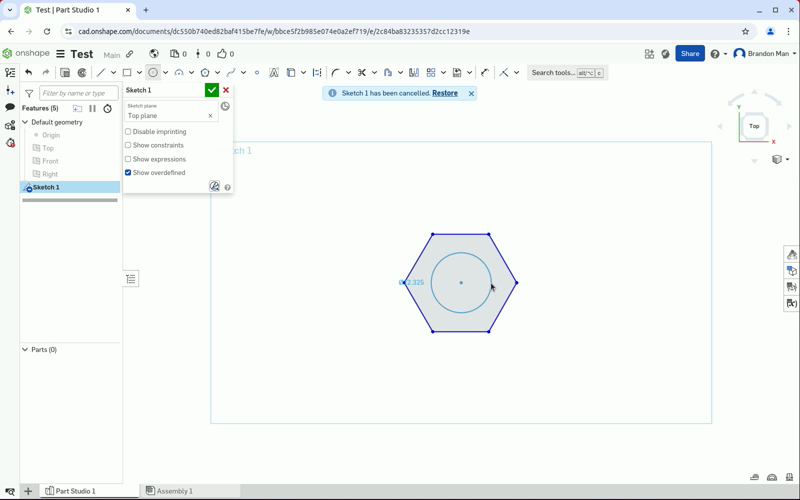
mouse_move(435, 312)
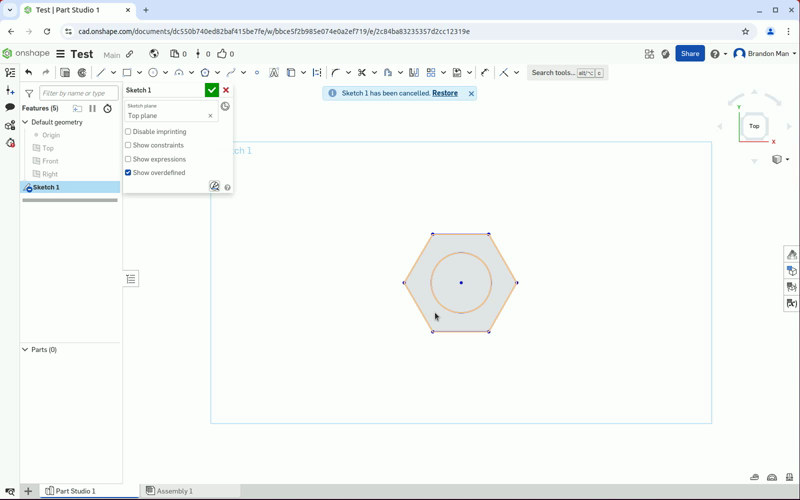
click(435, 312)
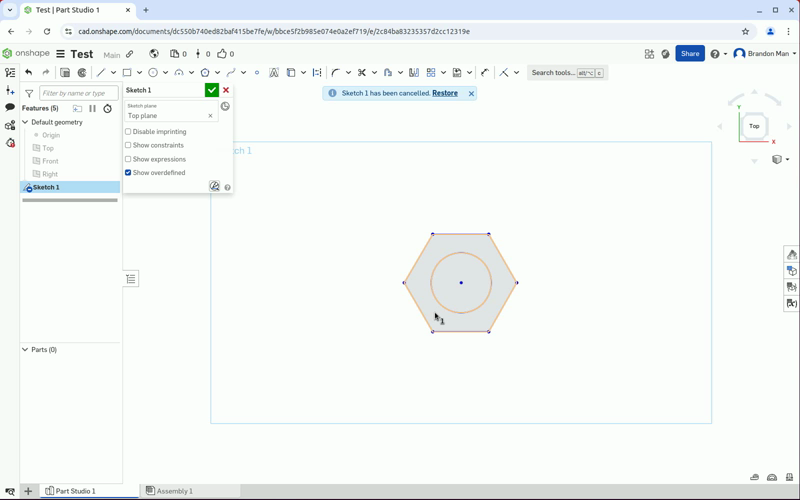
mouse_move(73, 352)
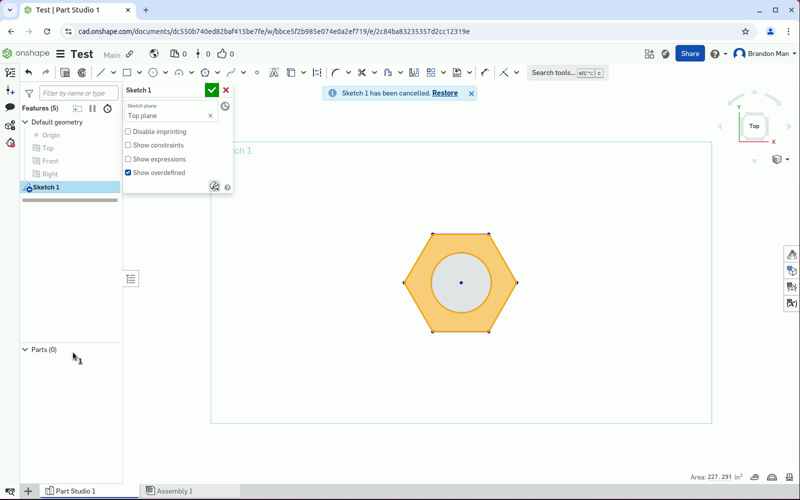
key(shift+y)
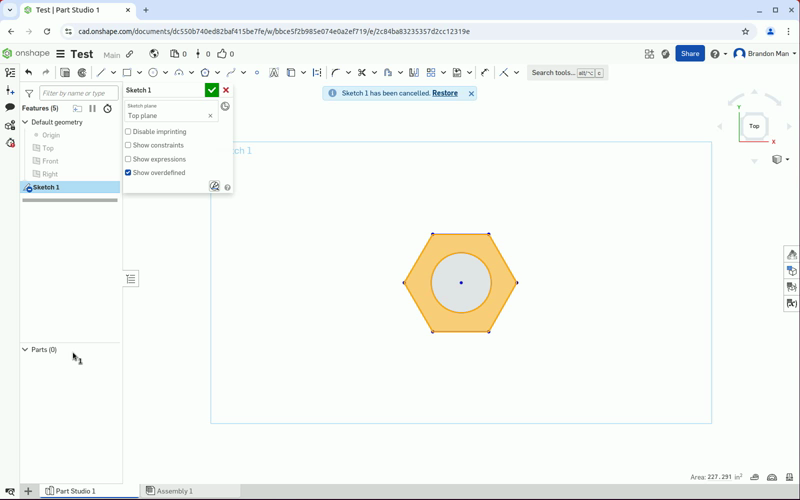
key(shift+e)
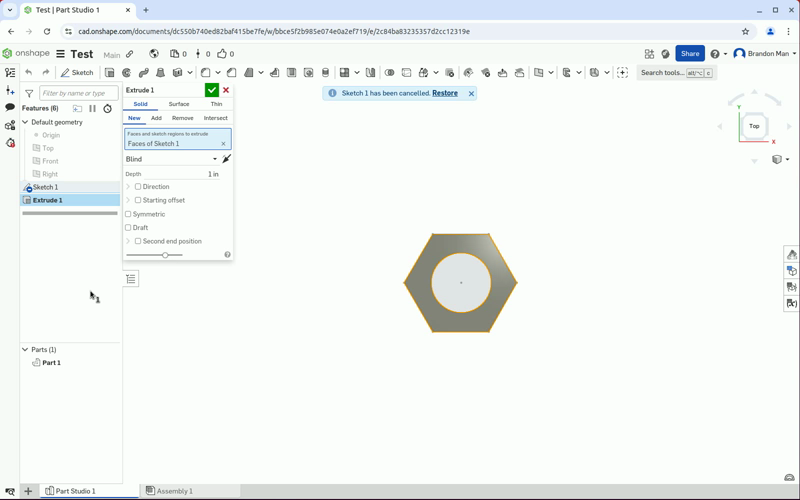
mouse_move(143, 106)
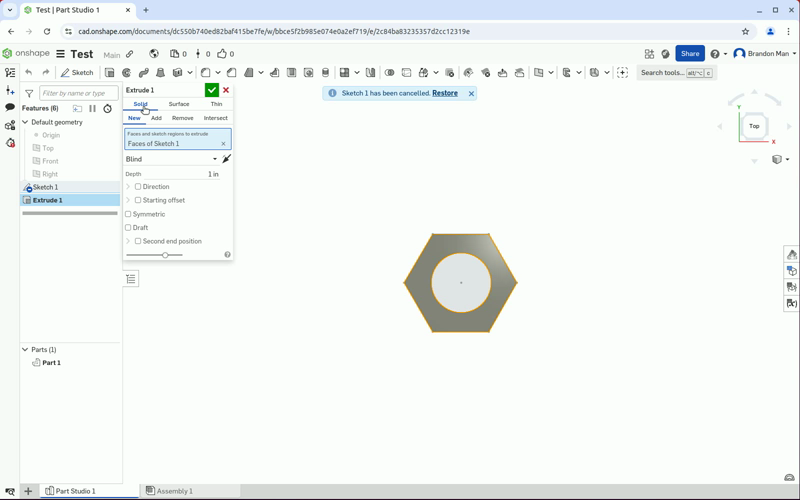
click(143, 106)
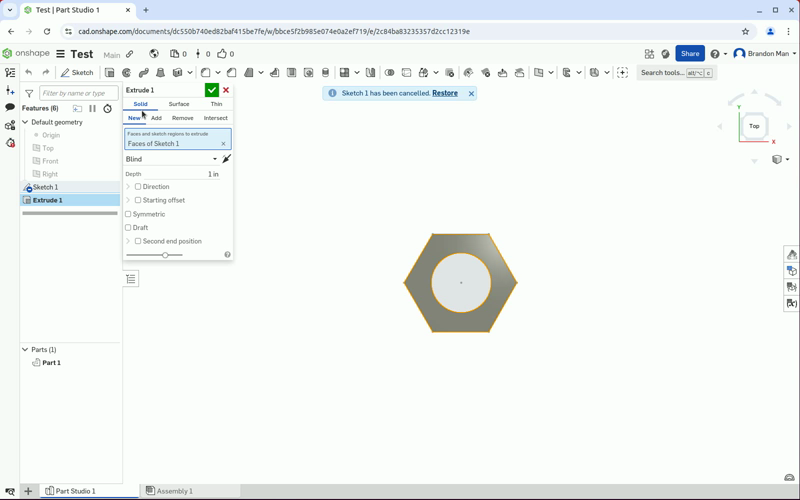
mouse_move(137, 120)
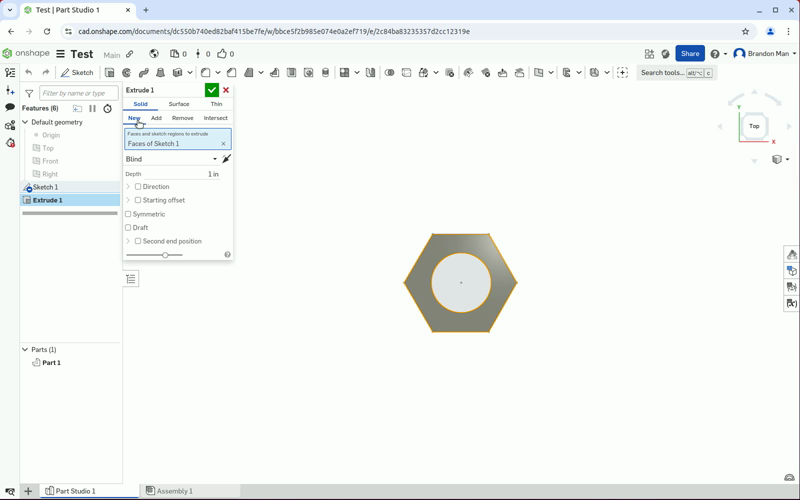
click(137, 120)
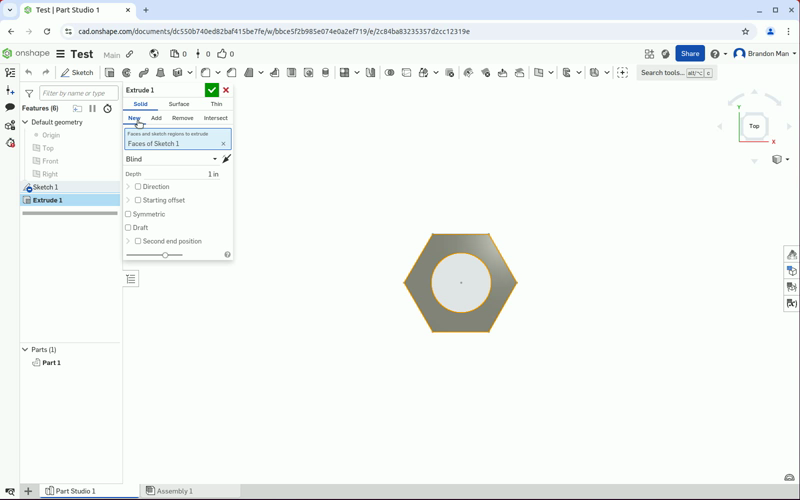
key(tab, 4)
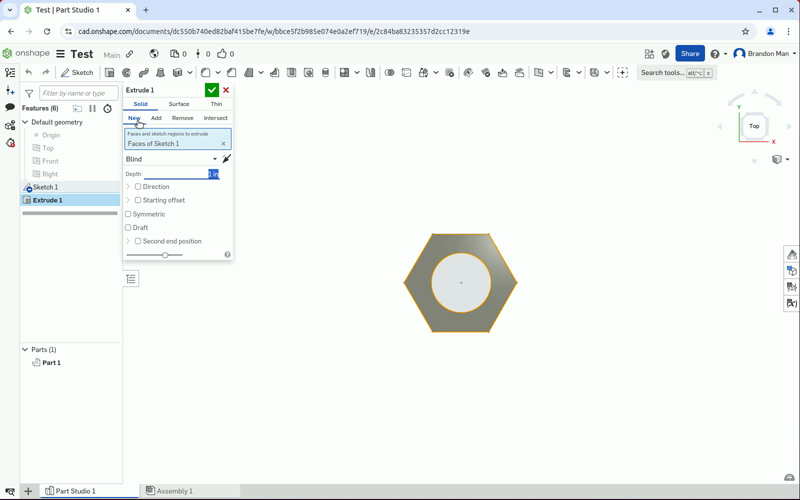
text(9.147)
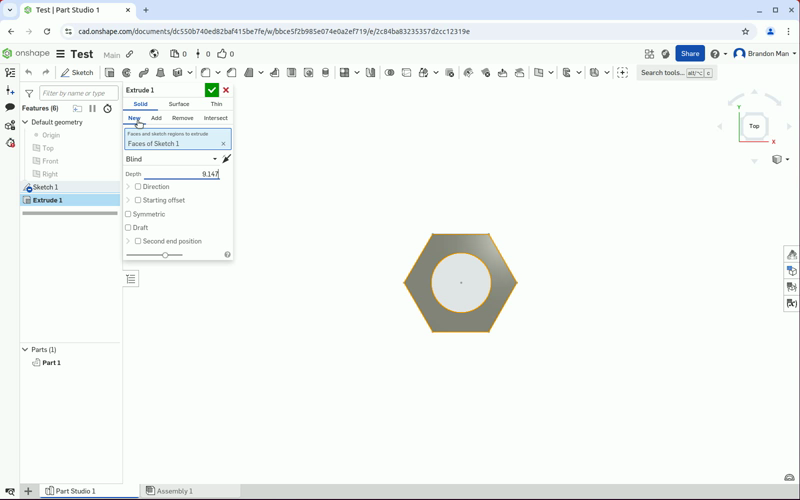
key(enter)
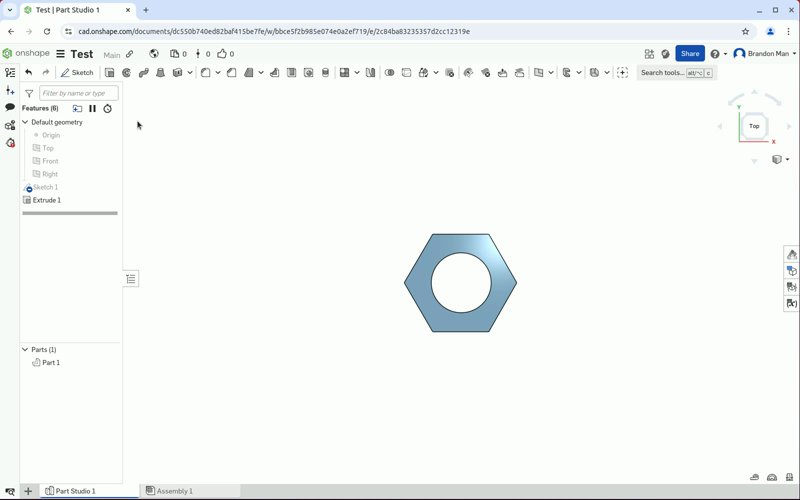
key(shift+h)
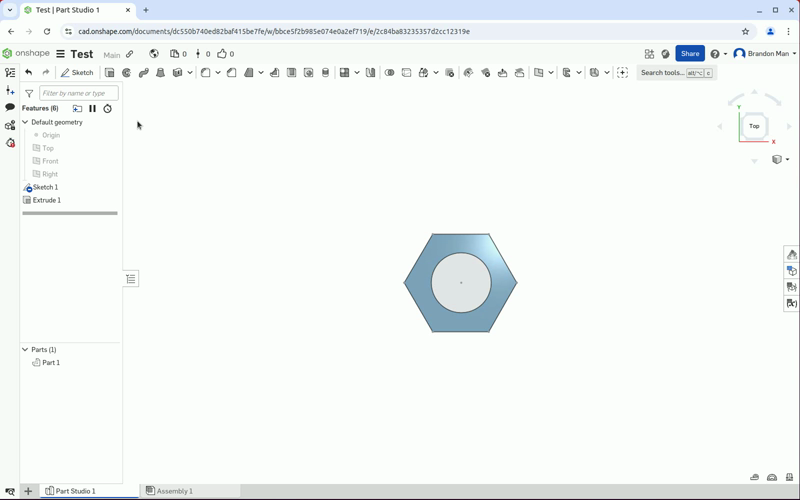
key(shift+h)
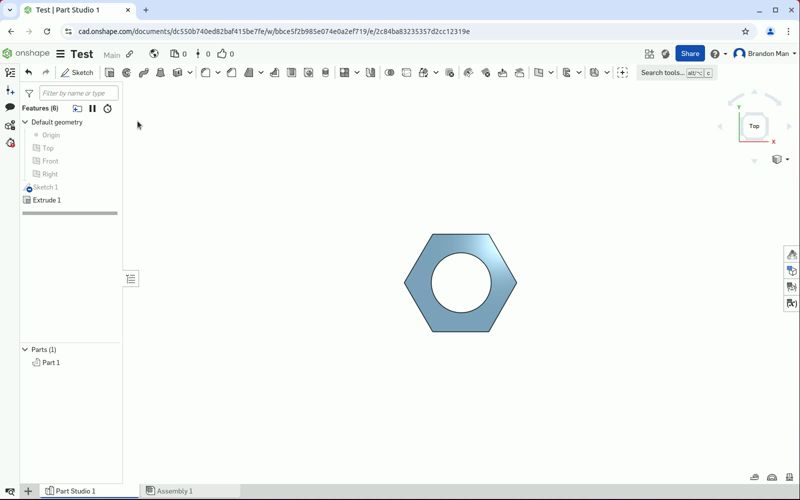
mouse_move(73, 189)
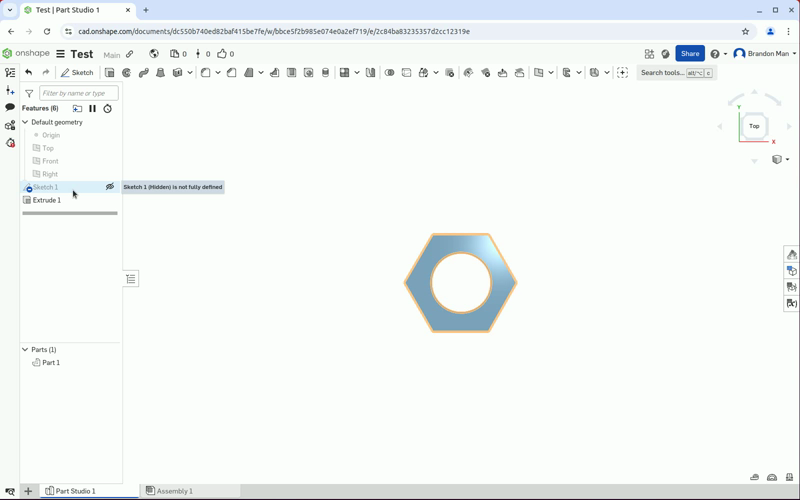
click(73, 189)
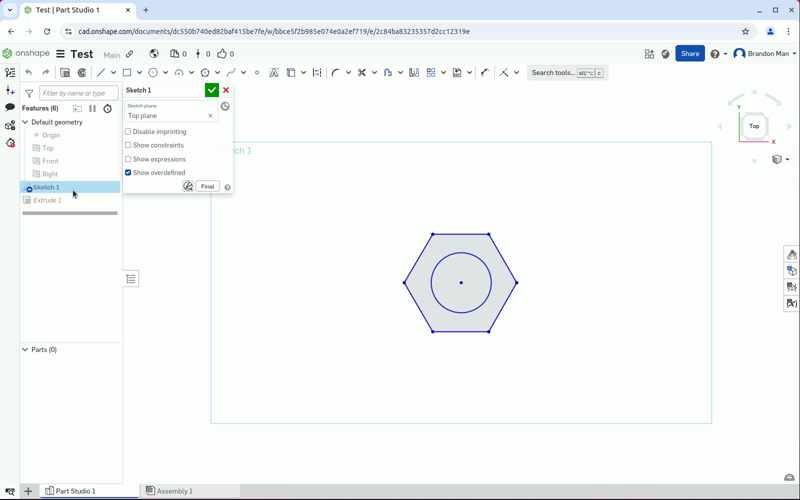
mouse_move(229, 92)
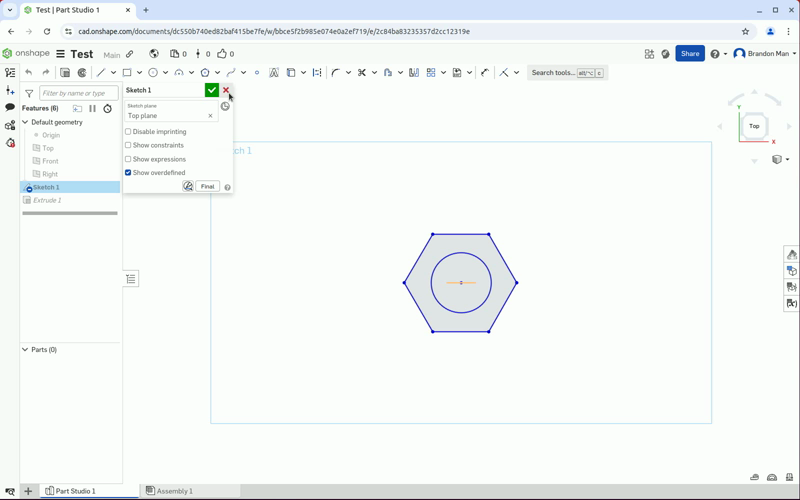
click(229, 92)
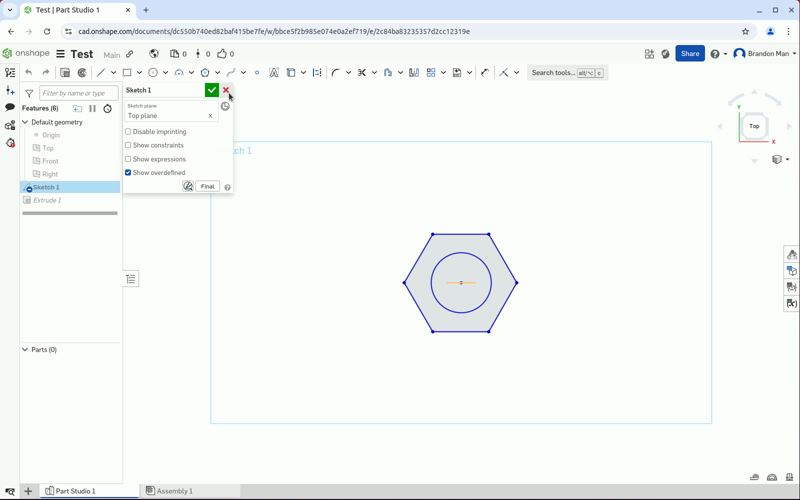
key(shift+s)
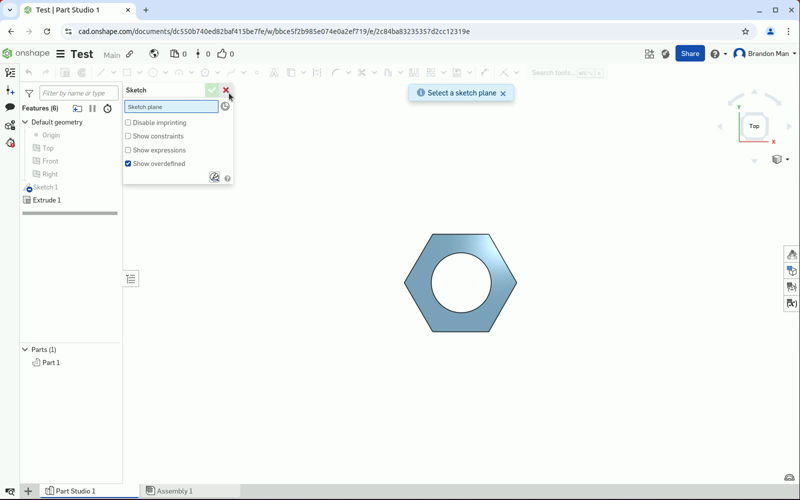
mouse_move(73, 150)
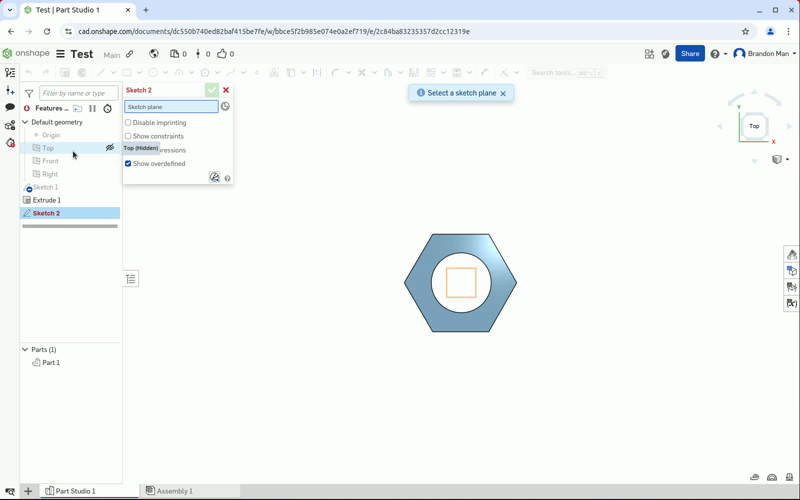
click(73, 150)
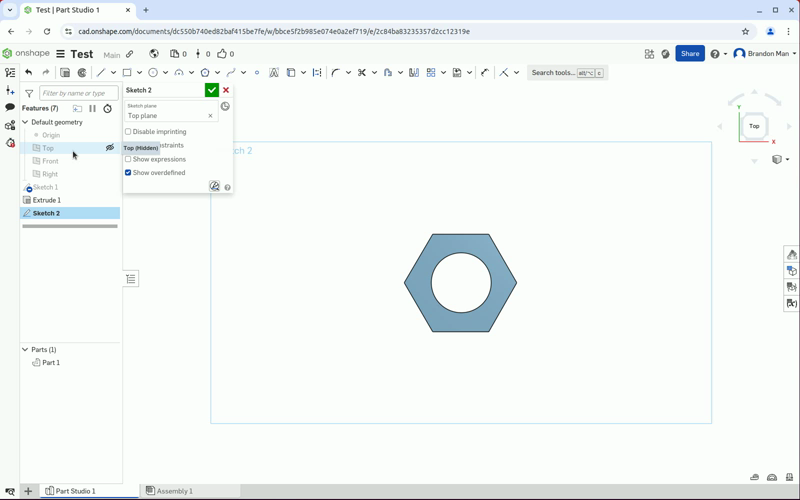
mouse_move(73, 352)
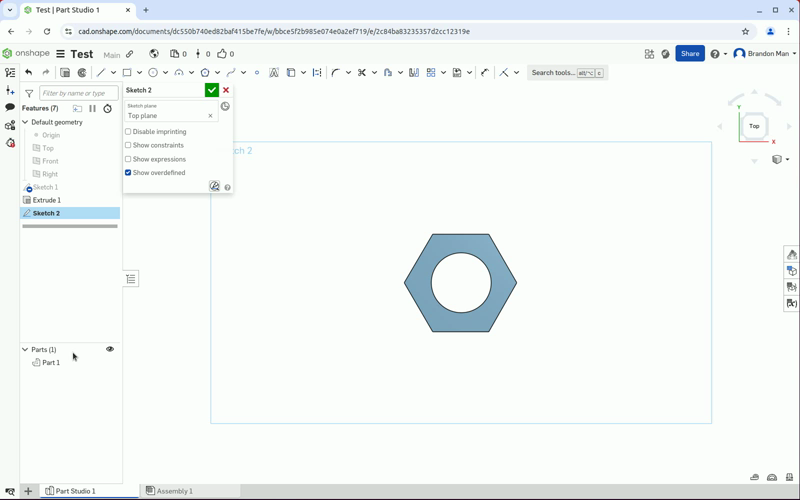
key(y)
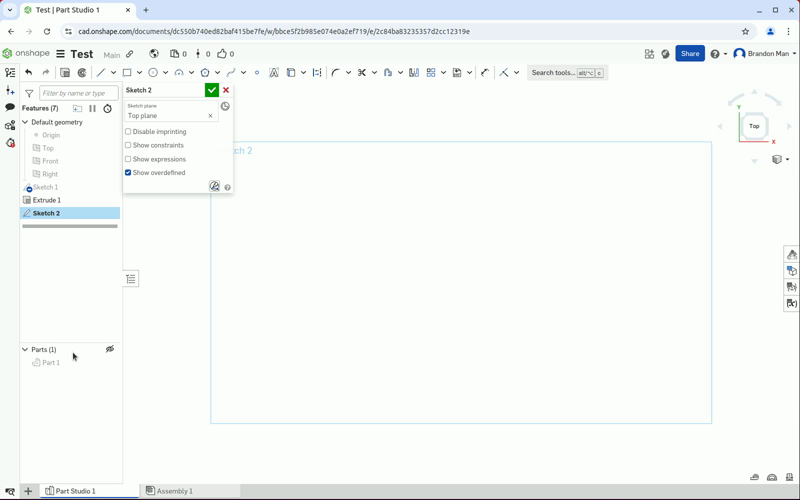
key(l)
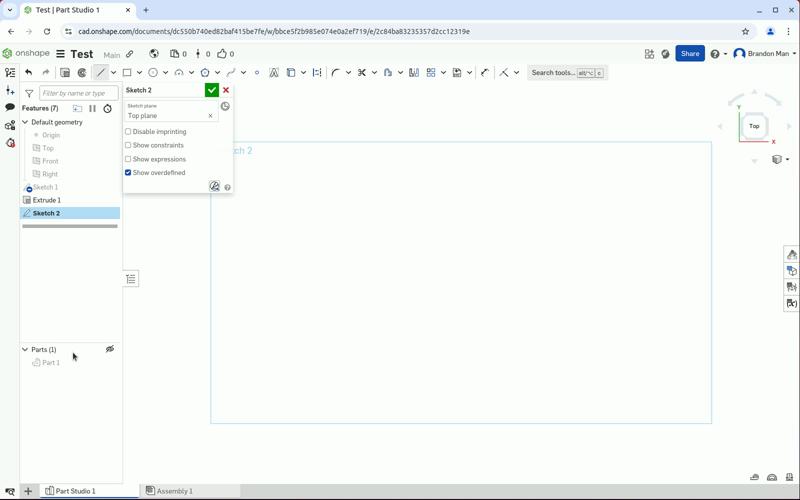
key_down(shift)
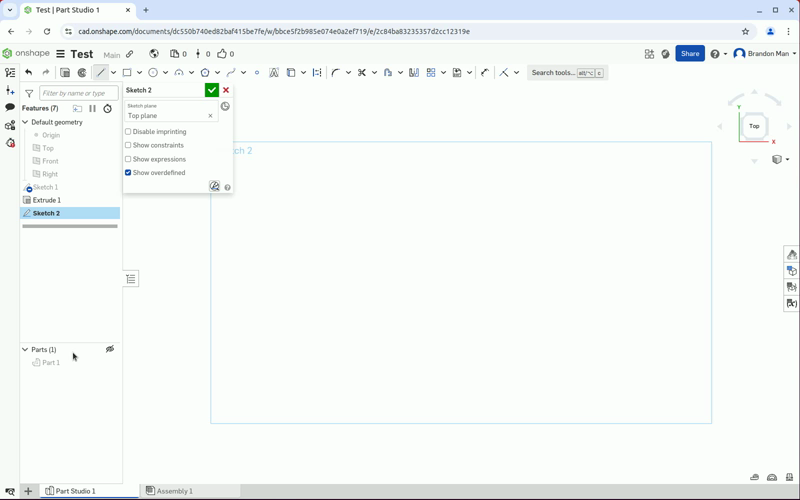
mouse_move(385, 282)
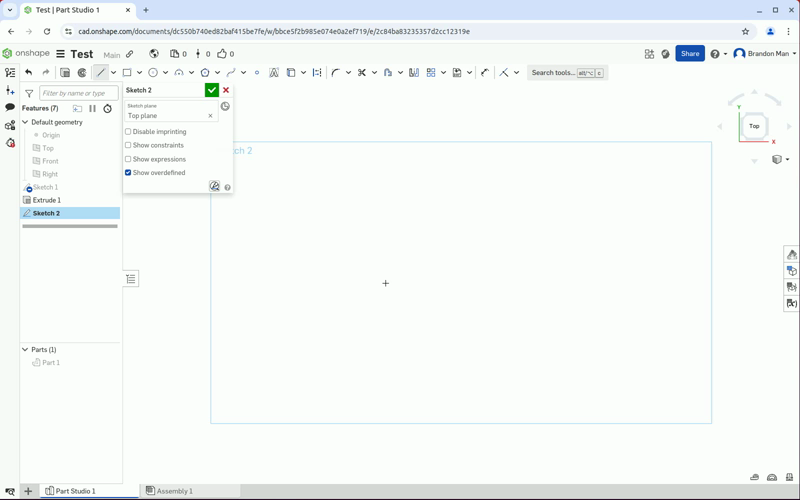
click(385, 282)
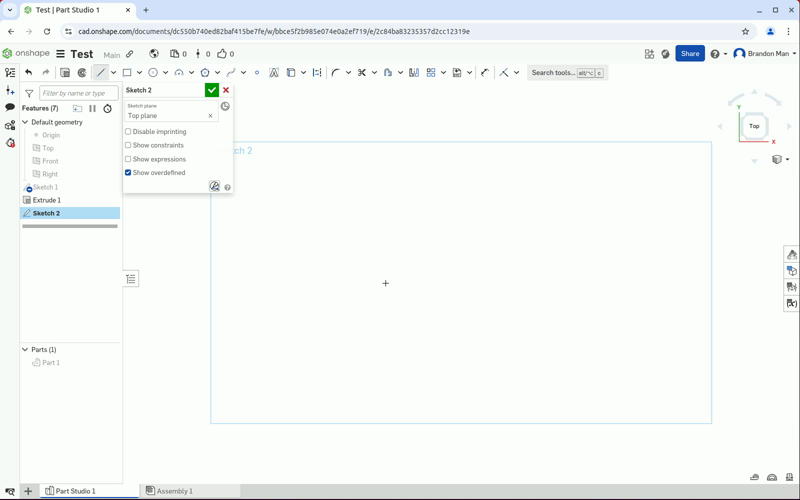
key_up(shift)
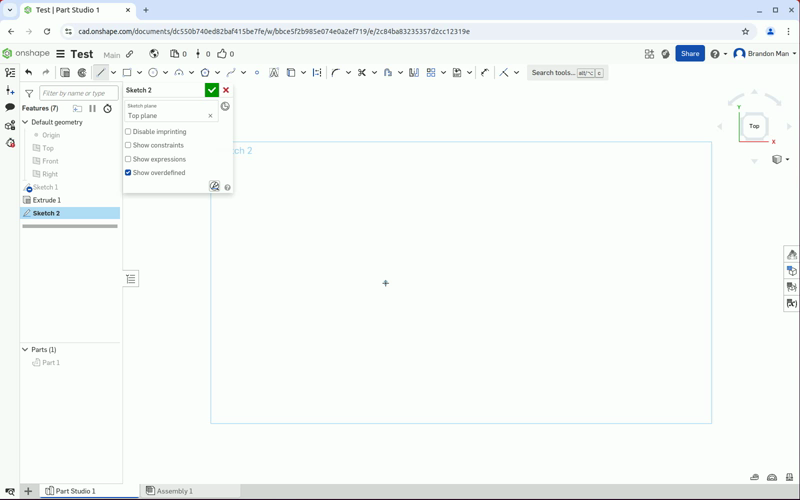
key_down(shift)
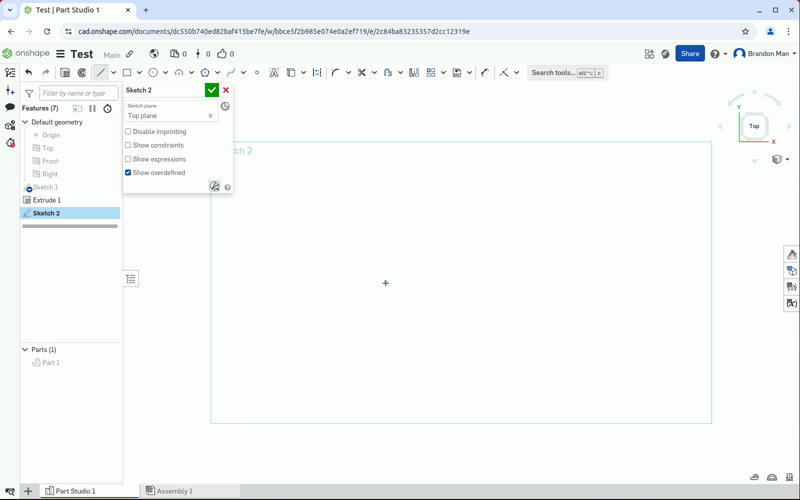
mouse_move(423, 347)
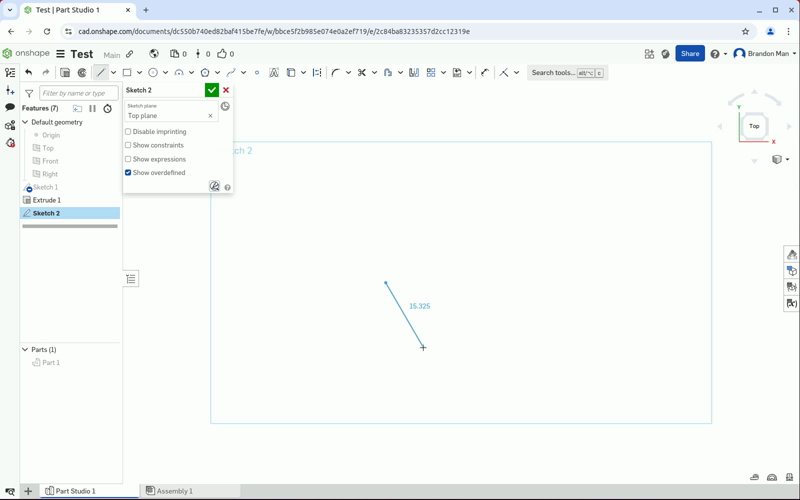
click(423, 347)
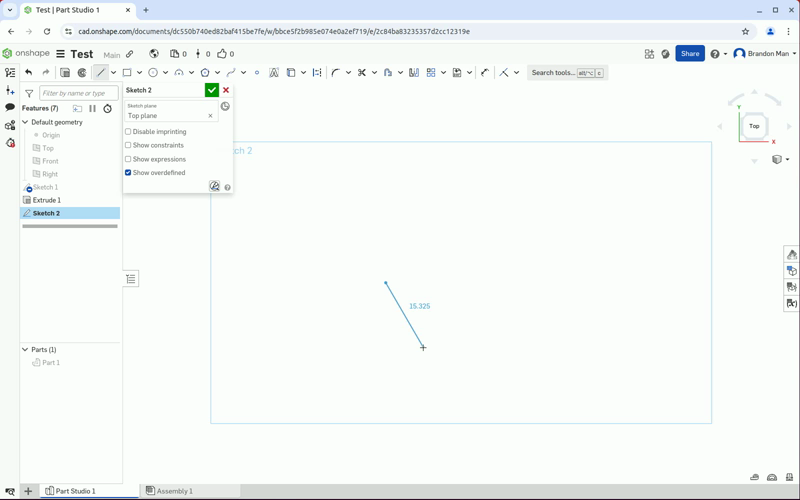
key_up(shift)
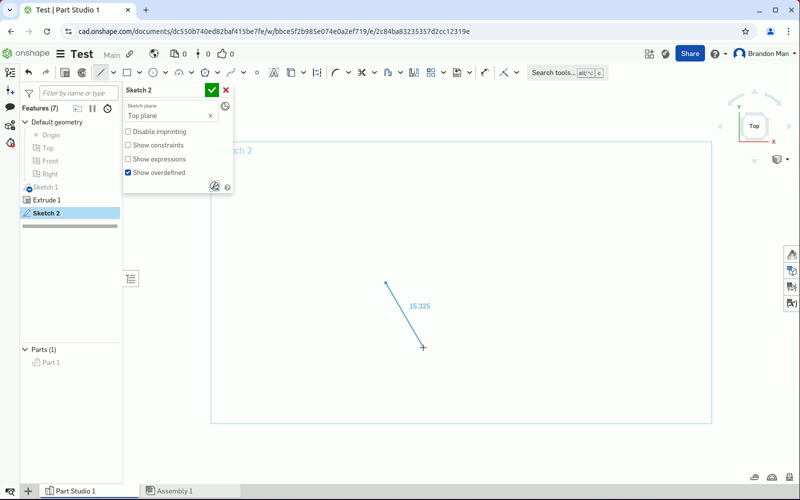
key_down(shift)
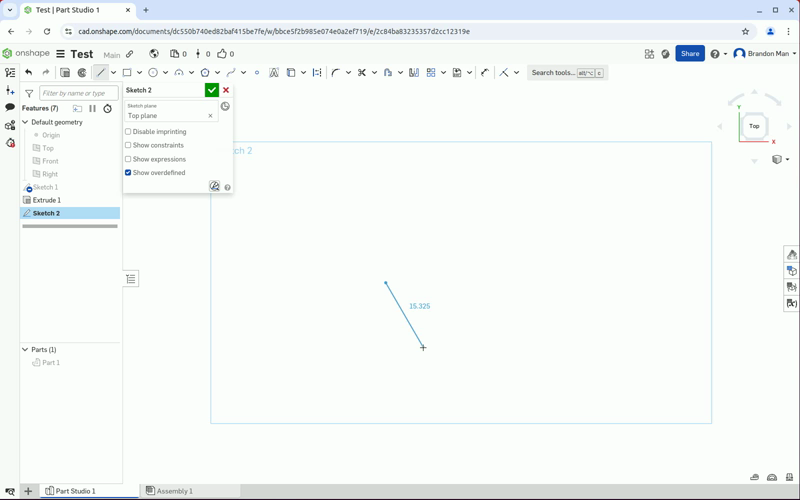
mouse_move(496, 347)
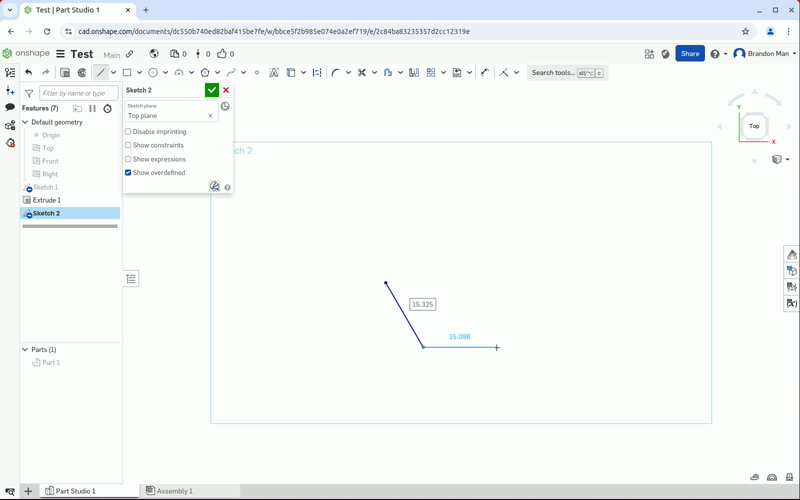
click(496, 347)
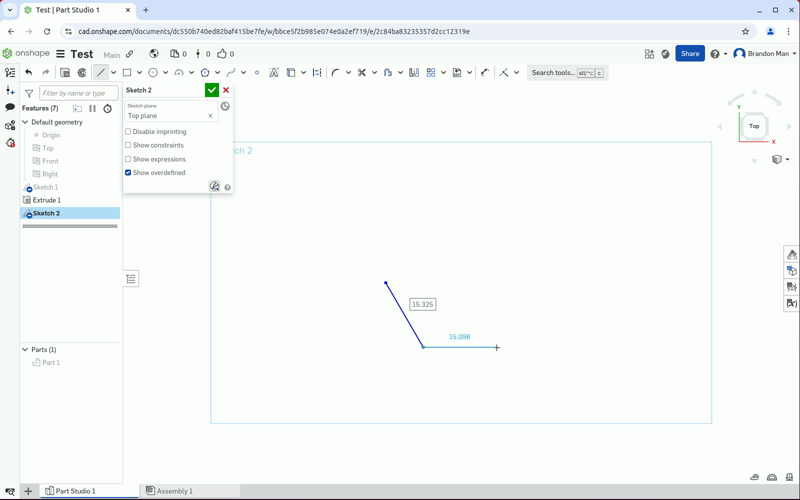
key_up(shift)
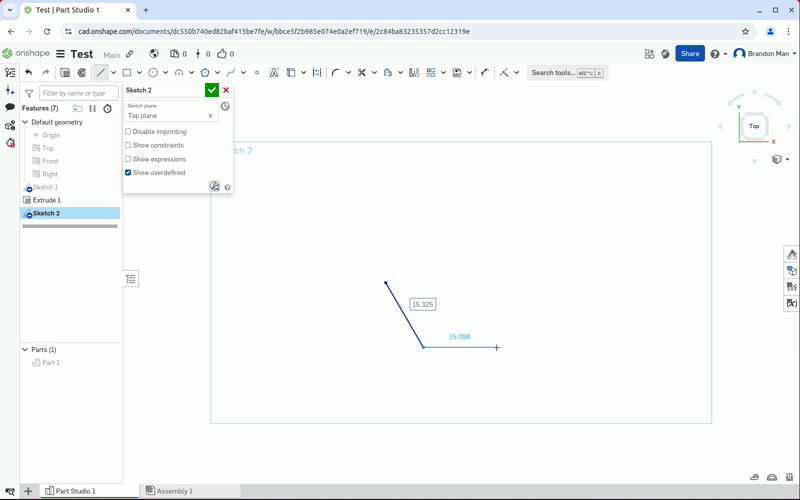
key_down(shift)
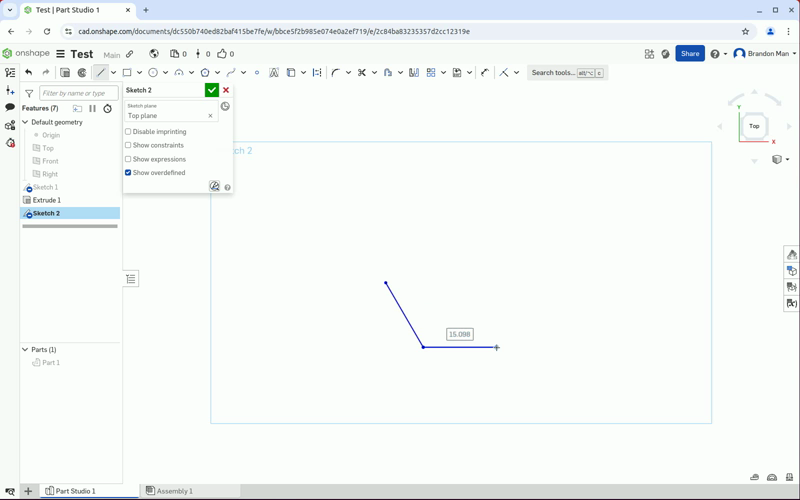
mouse_move(534, 282)
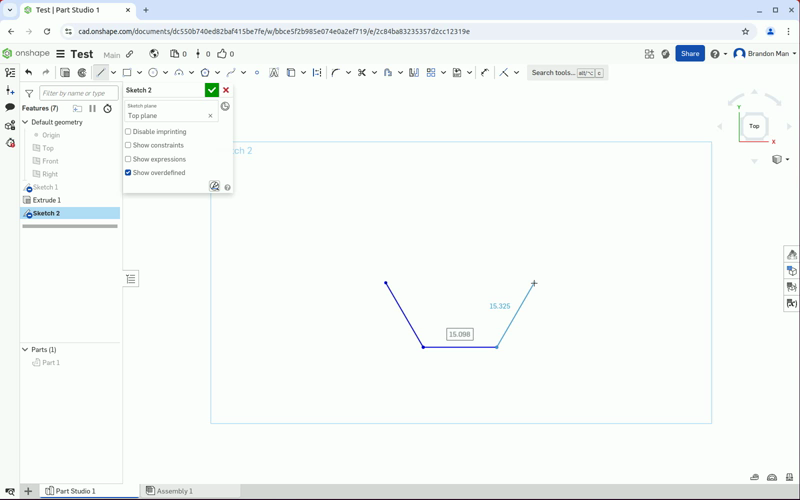
click(534, 282)
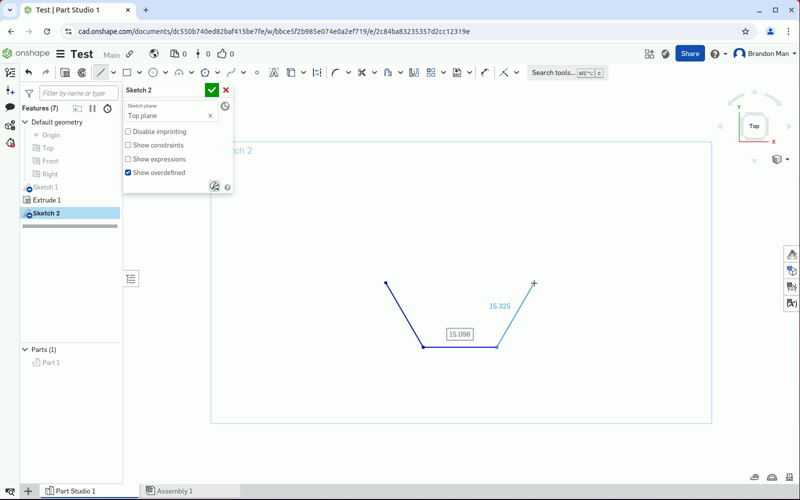
key_up(shift)
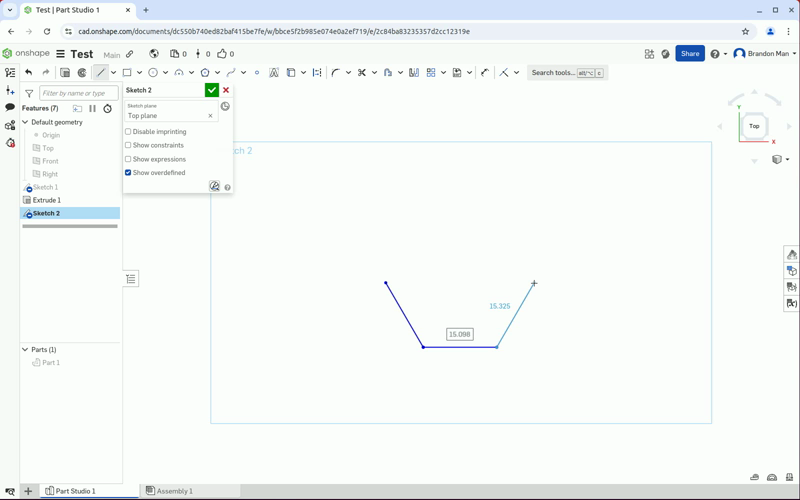
key_down(shift)
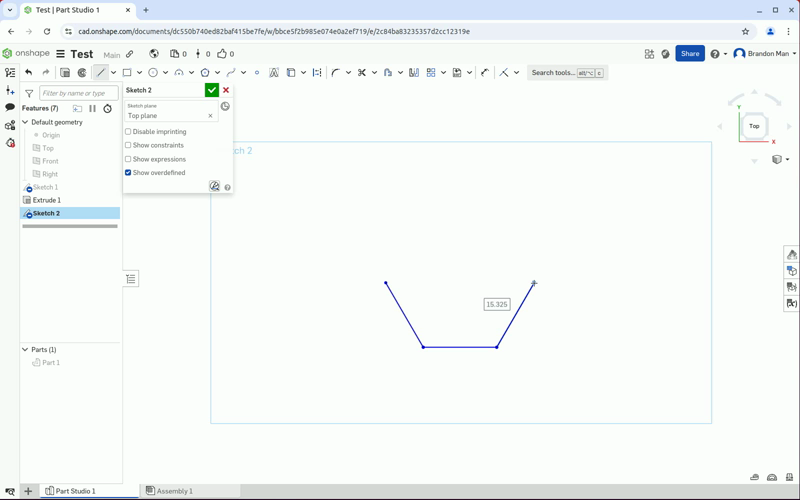
mouse_move(496, 218)
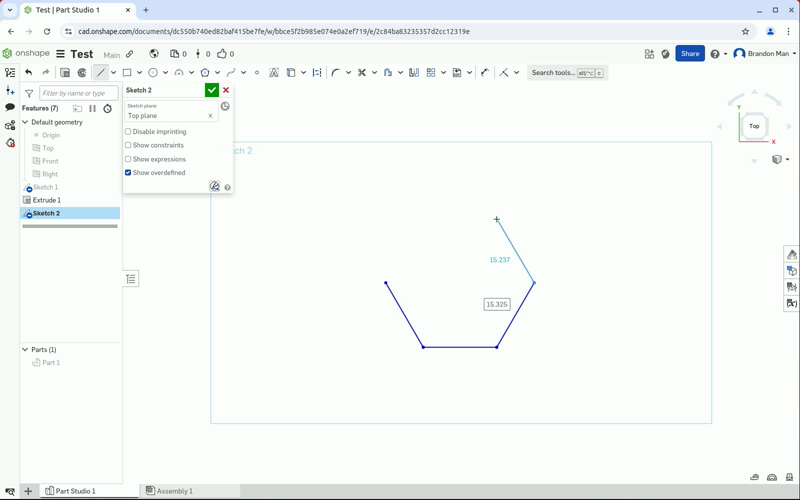
click(496, 218)
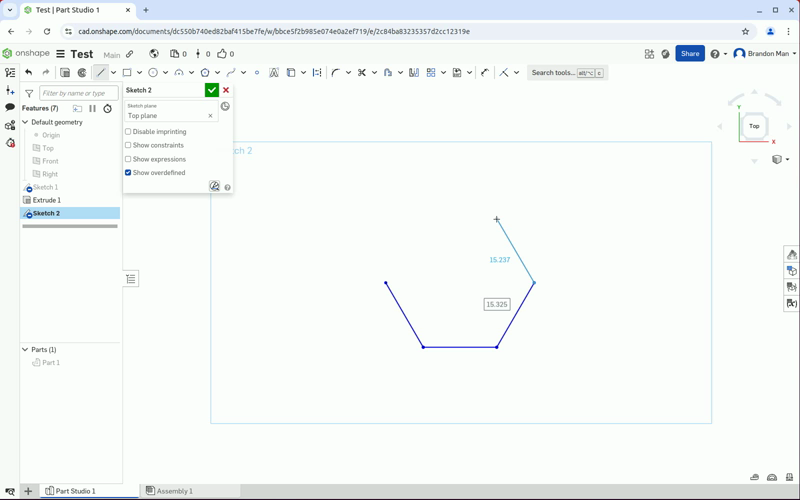
key_up(shift)
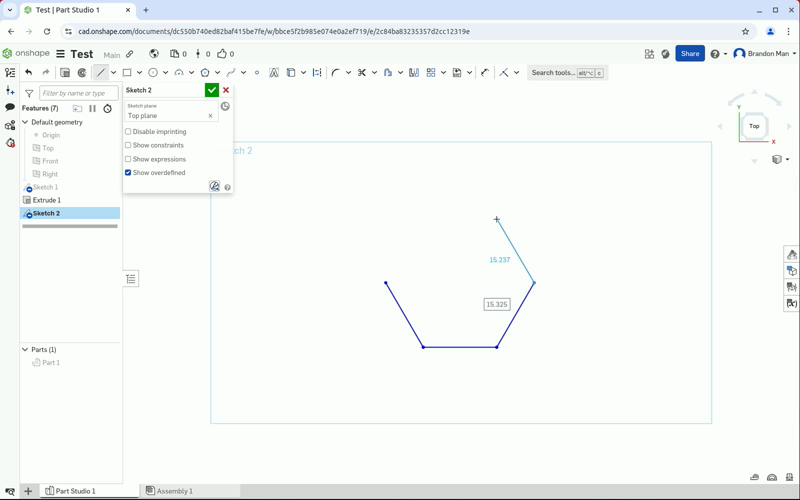
key_down(shift)
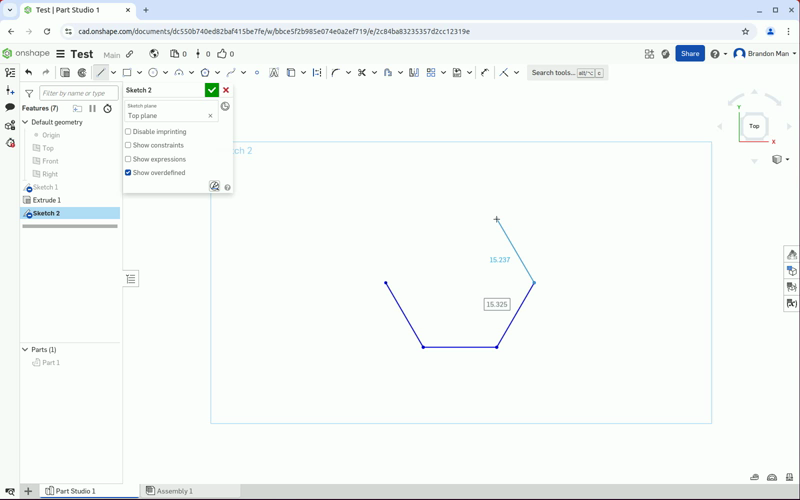
mouse_move(423, 218)
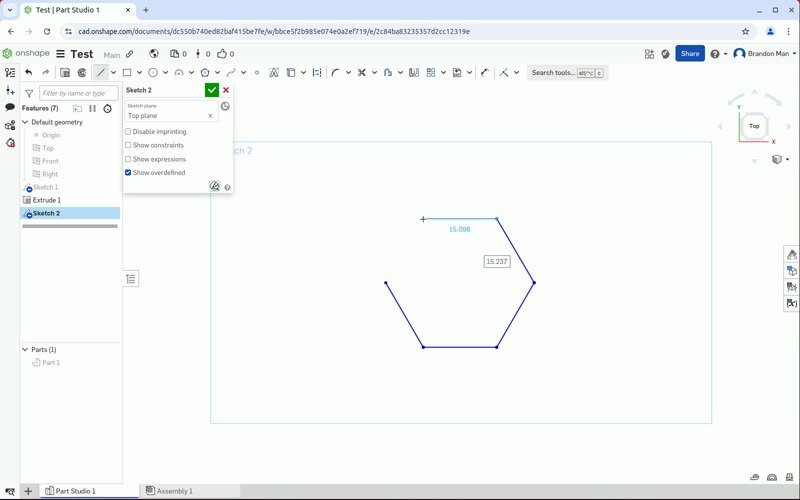
click(423, 218)
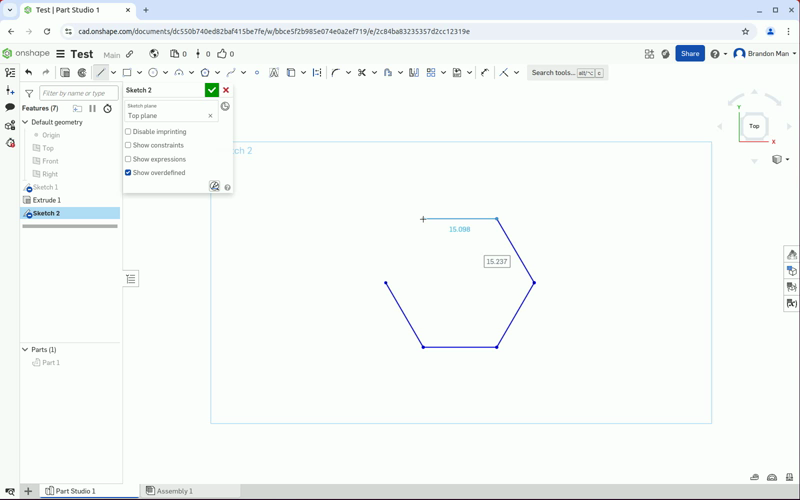
key_up(shift)
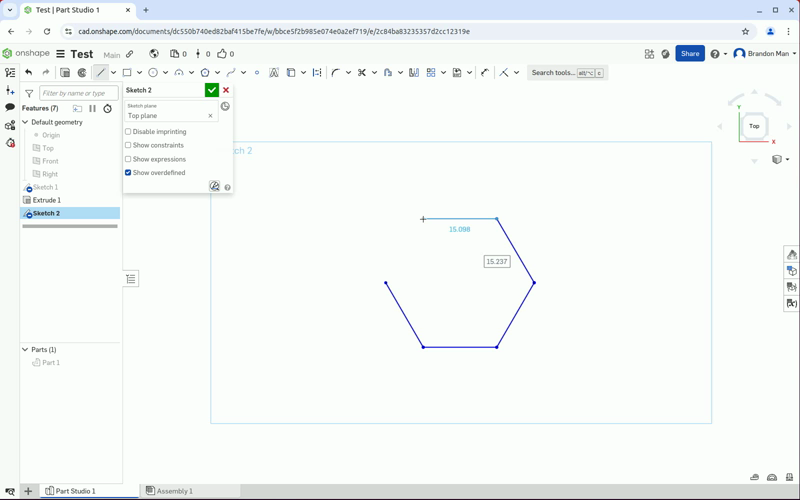
key_down(shift)
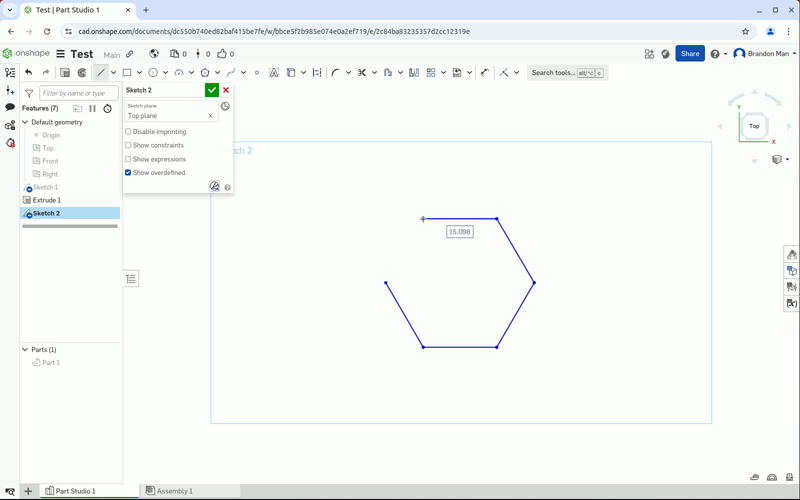
mouse_move(385, 282)
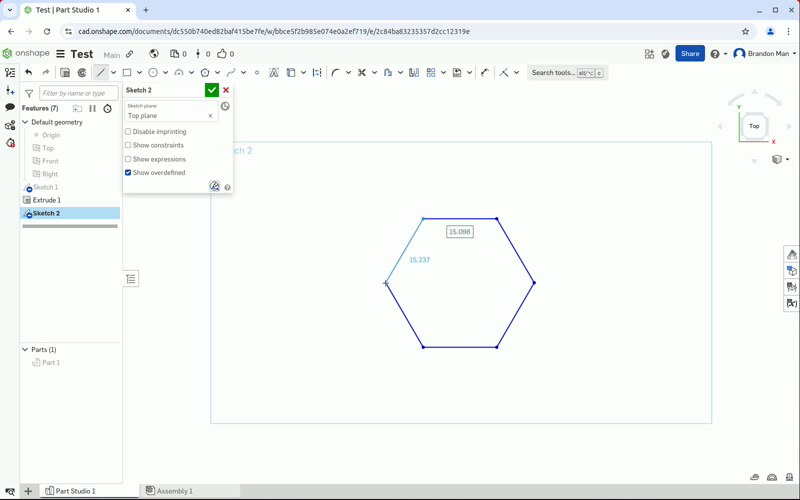
key_up(shift)
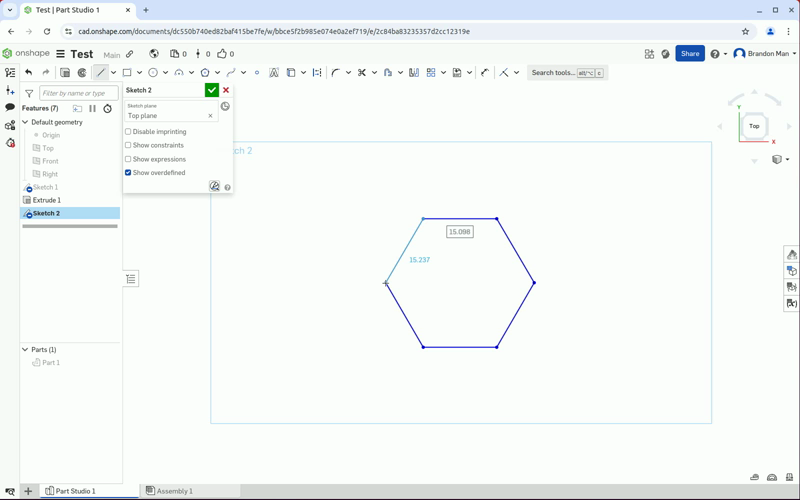
click(385, 282)
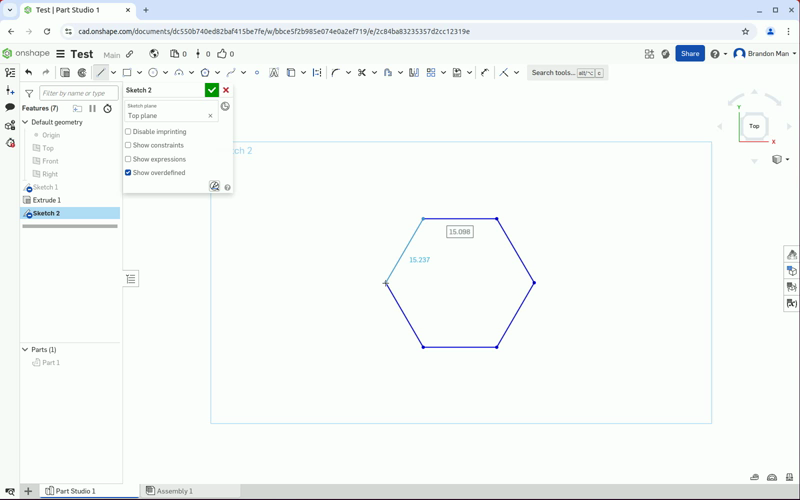
key(esc)
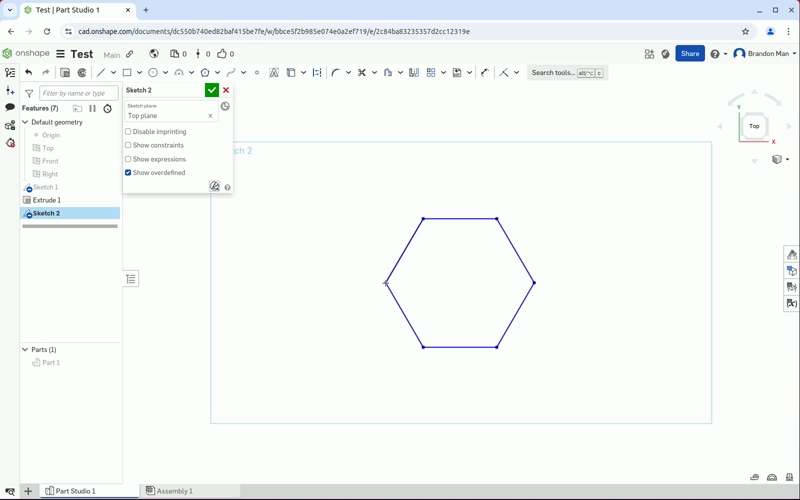
key(l)
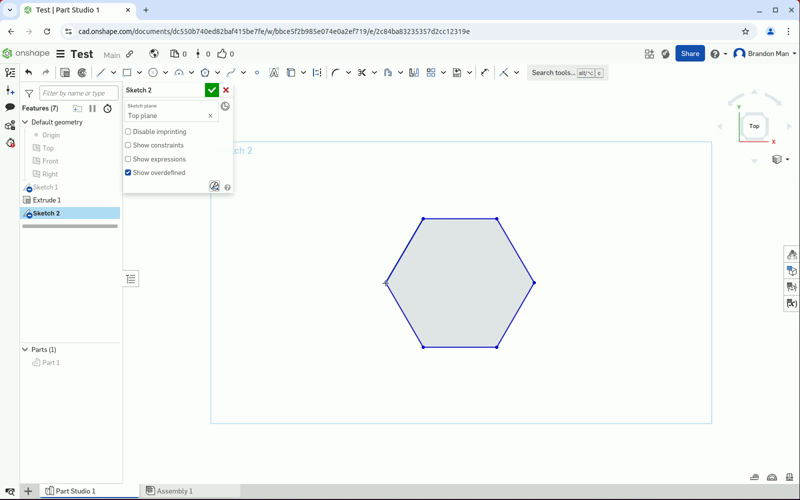
key_down(shift)
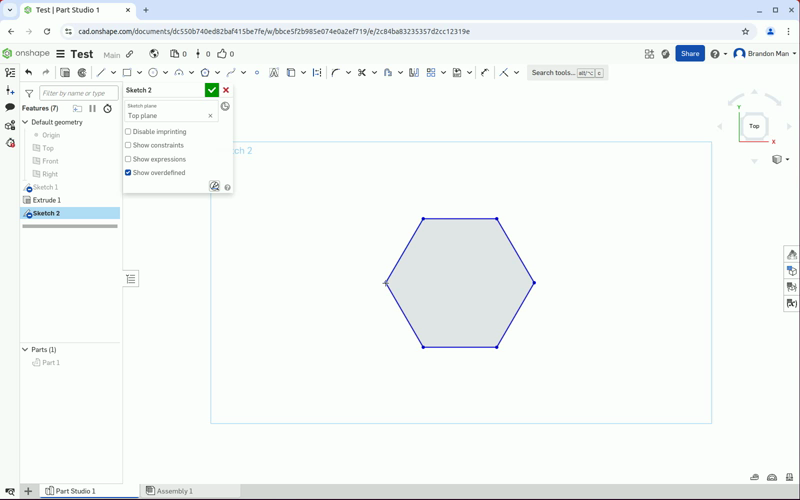
mouse_move(404, 282)
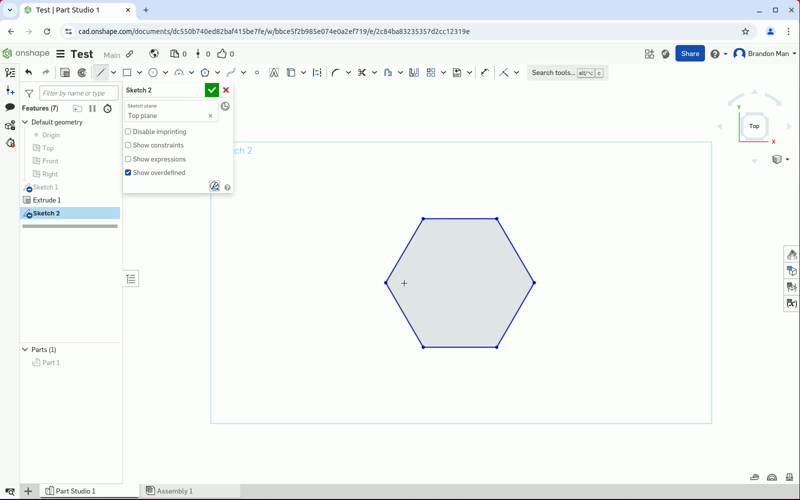
click(404, 282)
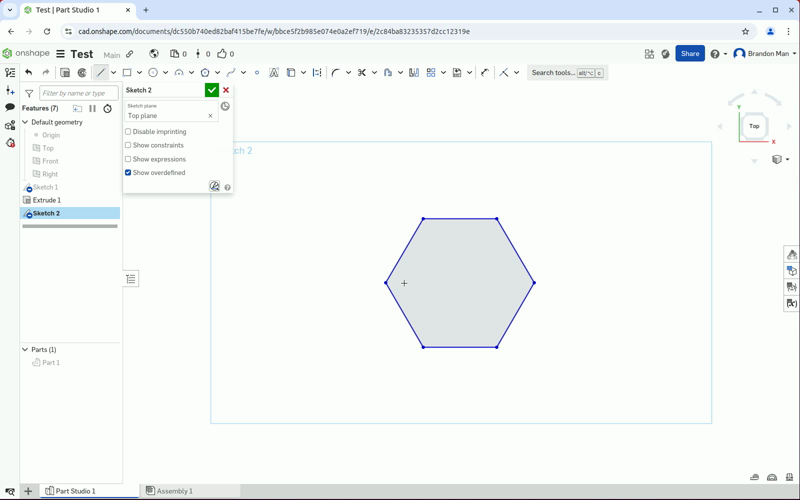
key_up(shift)
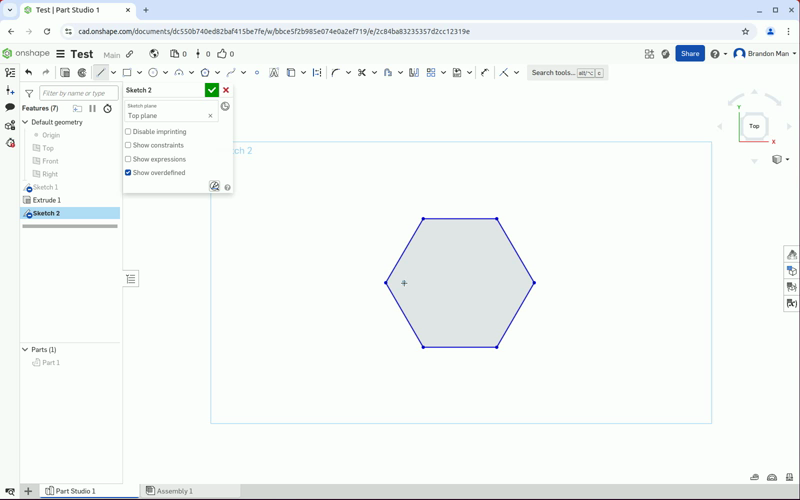
key_down(shift)
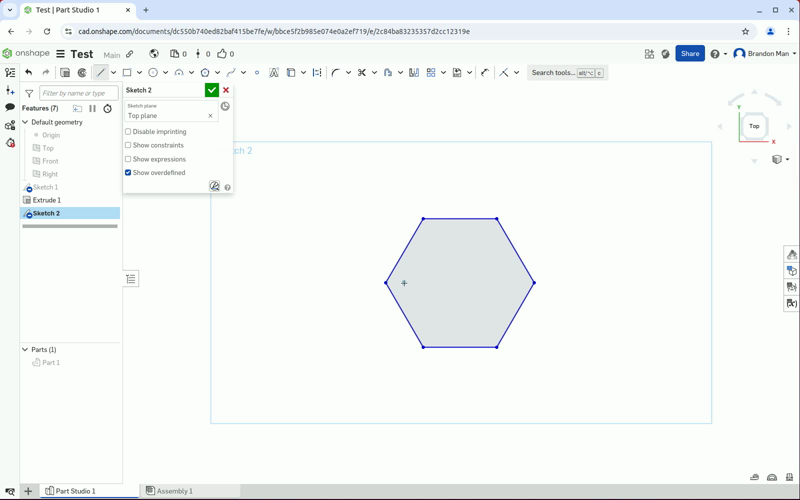
mouse_move(434, 282)
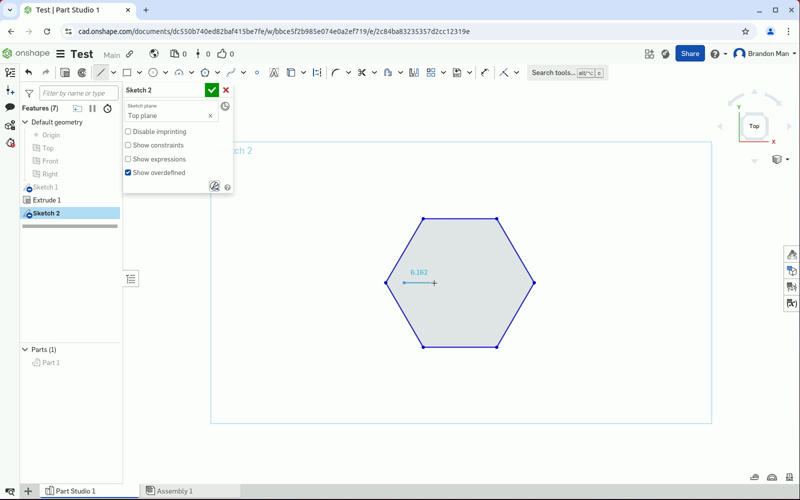
mouse_move(432, 331)
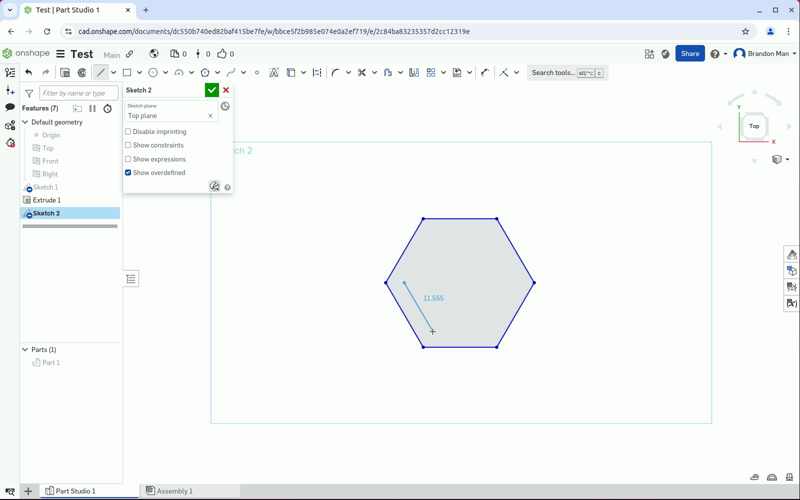
click(432, 331)
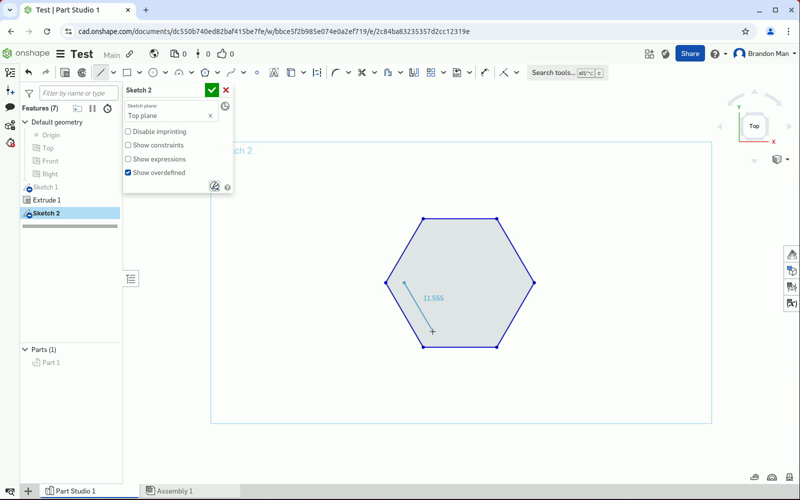
key_up(shift)
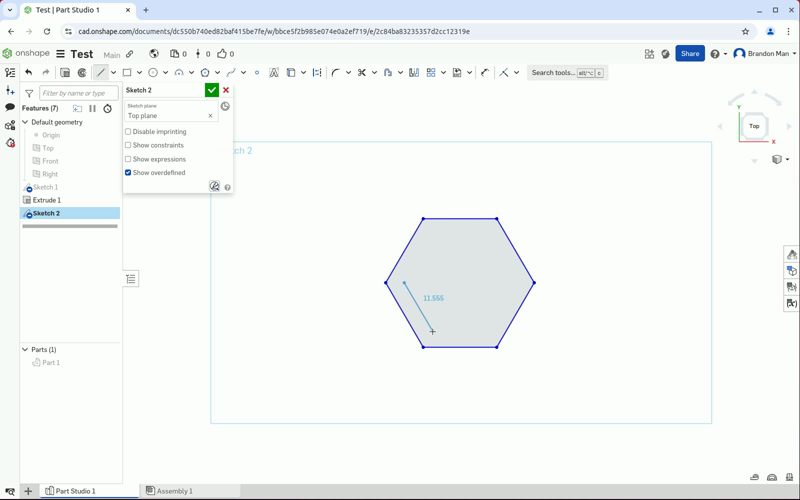
key_down(shift)
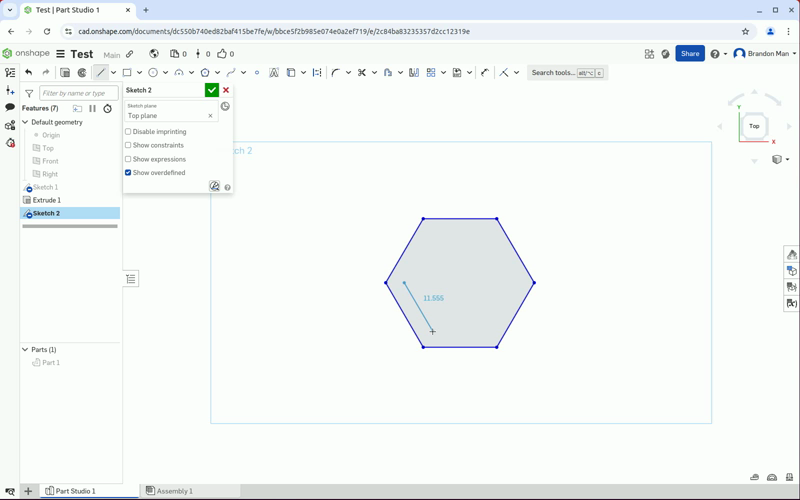
mouse_move(462, 331)
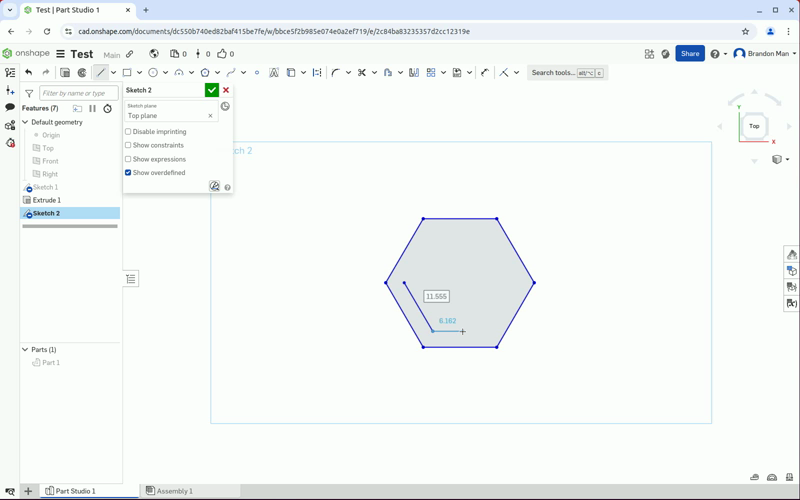
mouse_move(487, 331)
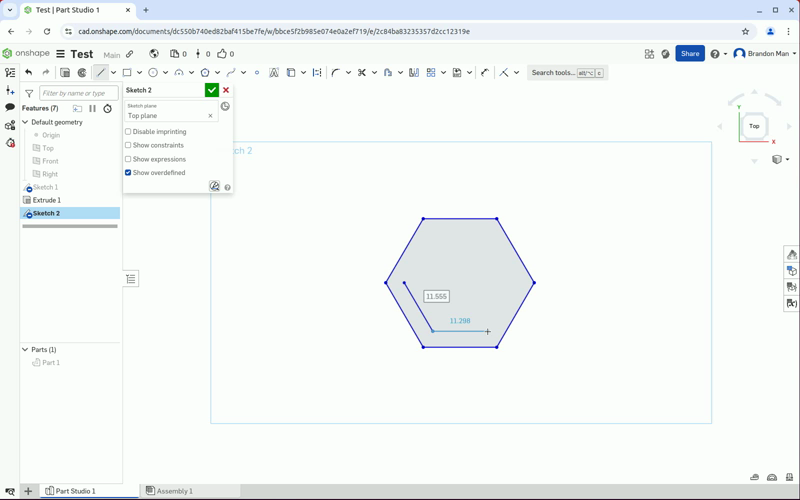
click(487, 331)
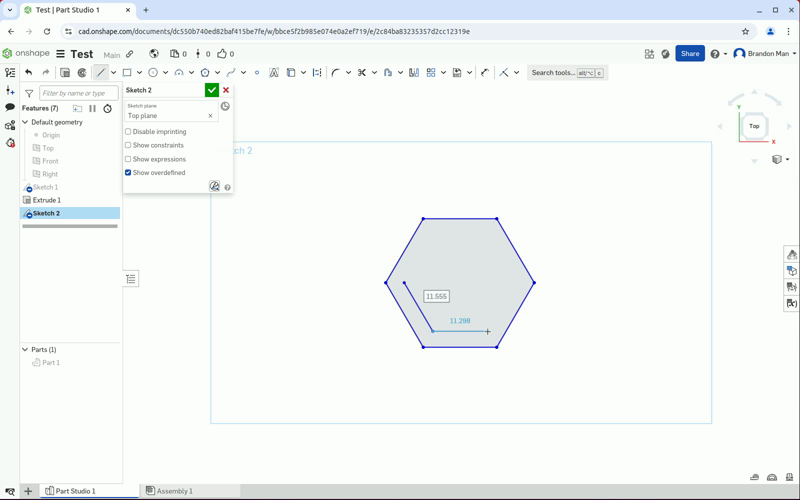
key_up(shift)
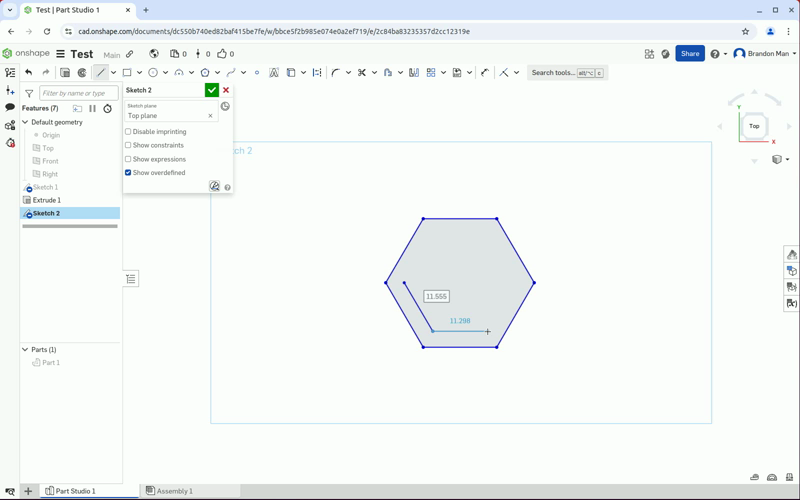
key_down(shift)
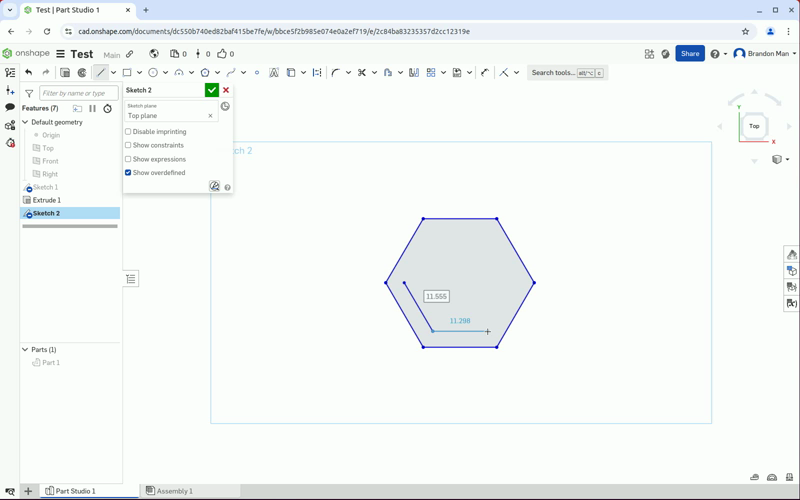
mouse_move(517, 331)
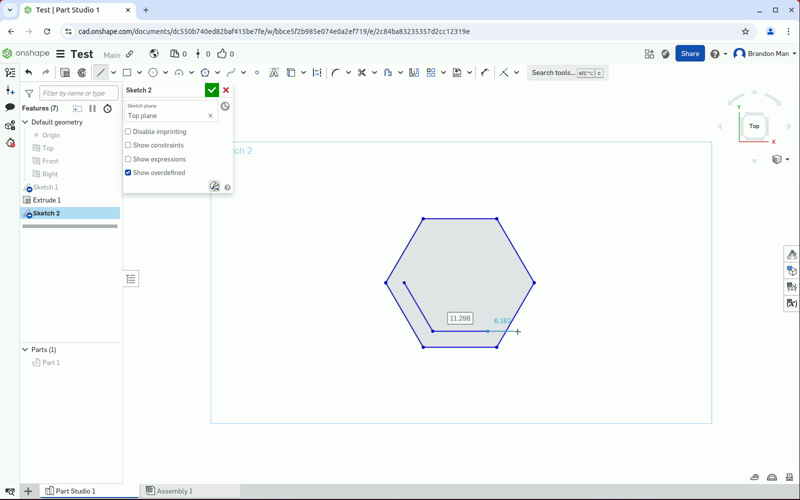
mouse_move(515, 282)
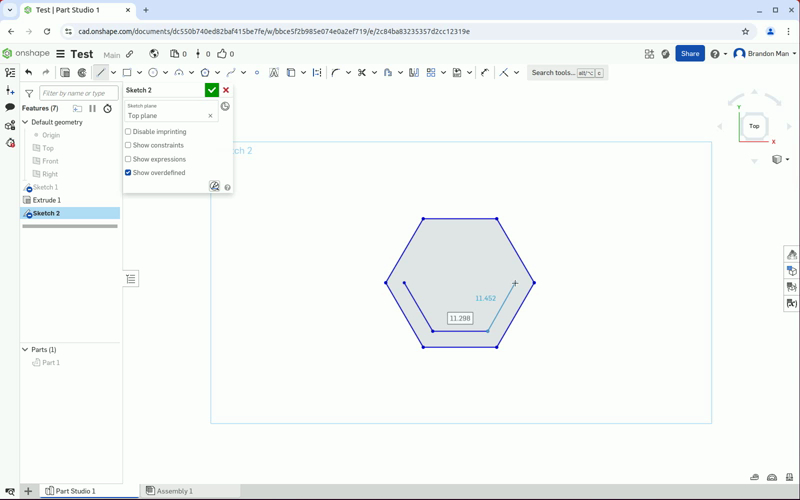
click(515, 282)
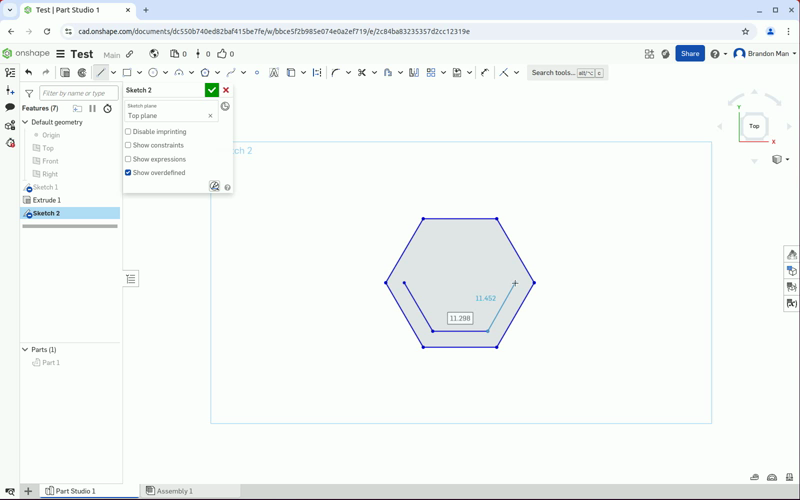
key_up(shift)
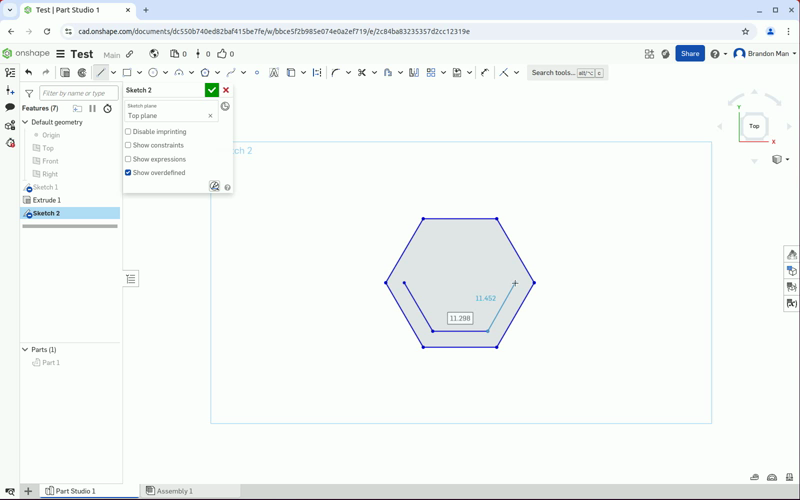
key_down(shift)
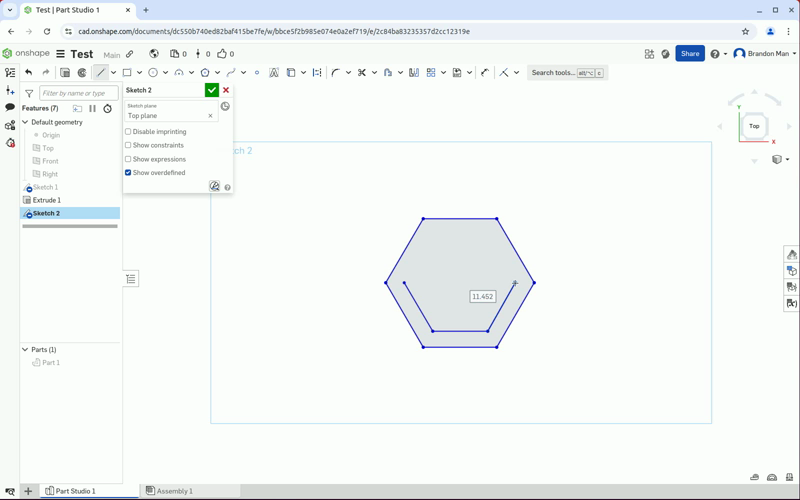
mouse_move(545, 282)
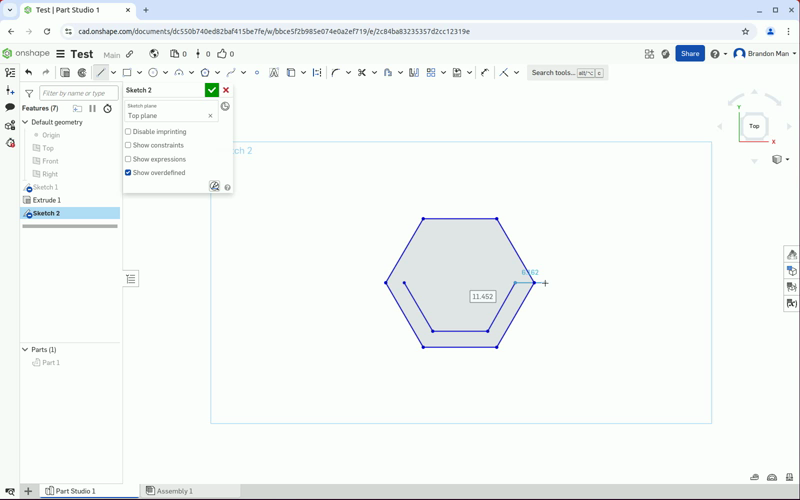
mouse_move(487, 234)
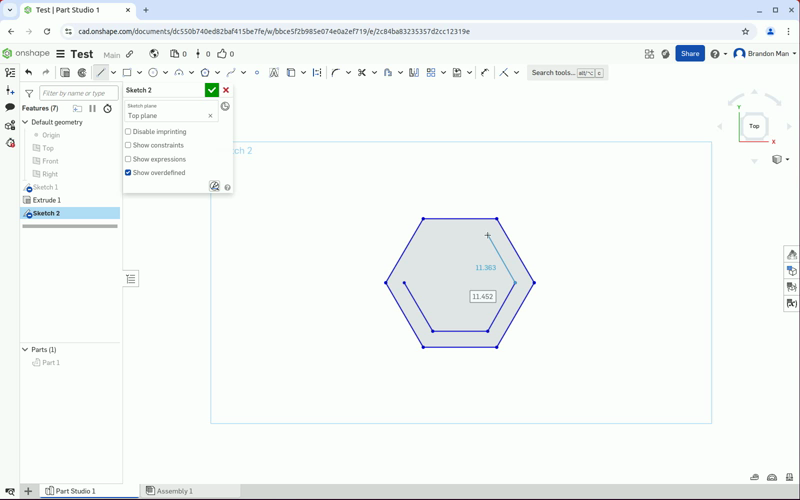
click(487, 234)
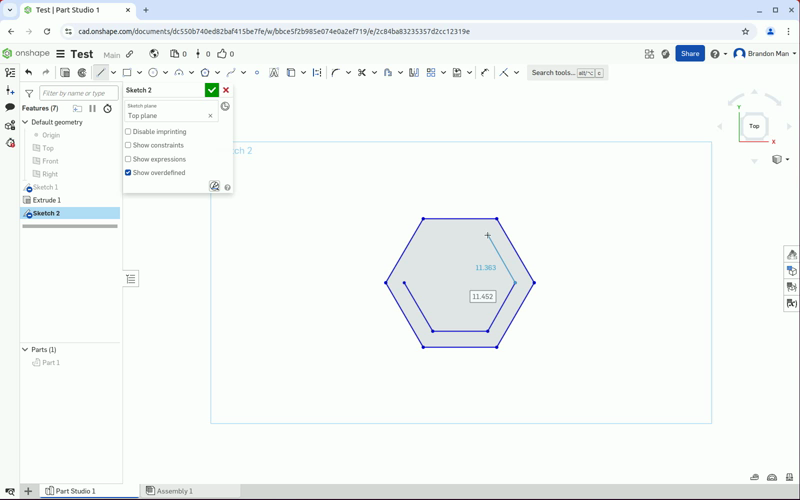
key_up(shift)
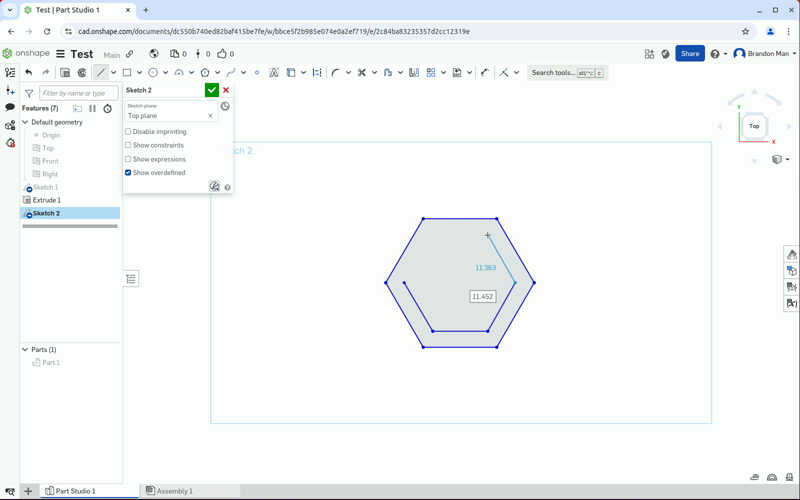
key_down(shift)
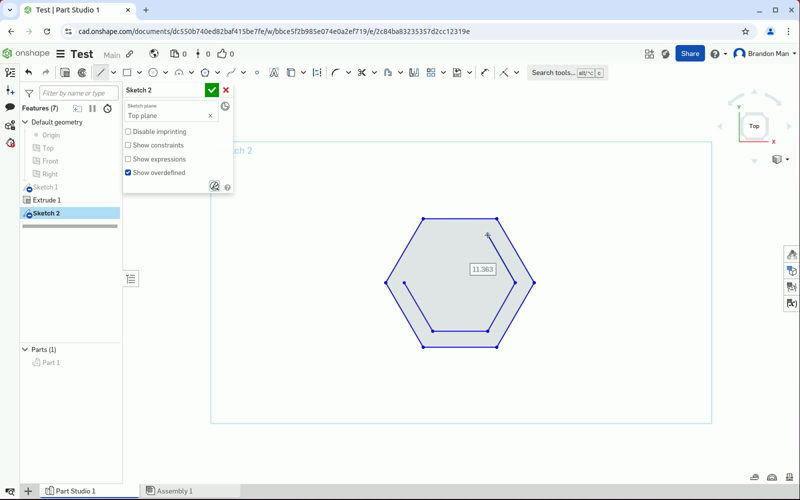
mouse_move(517, 234)
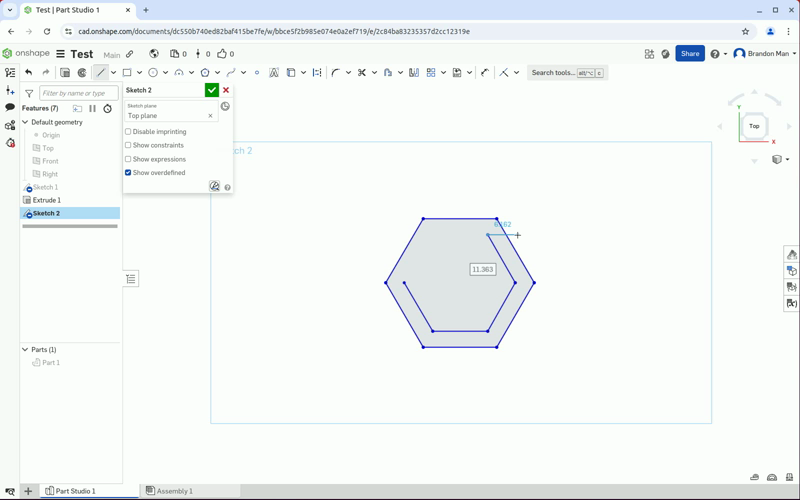
mouse_move(432, 234)
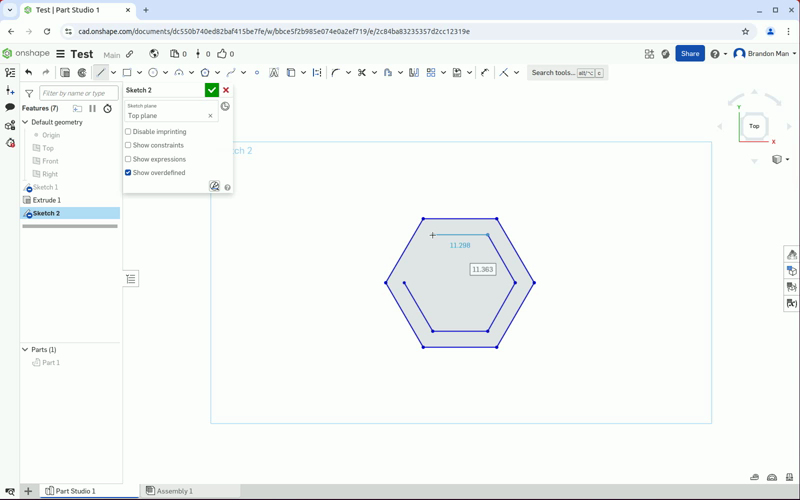
click(432, 234)
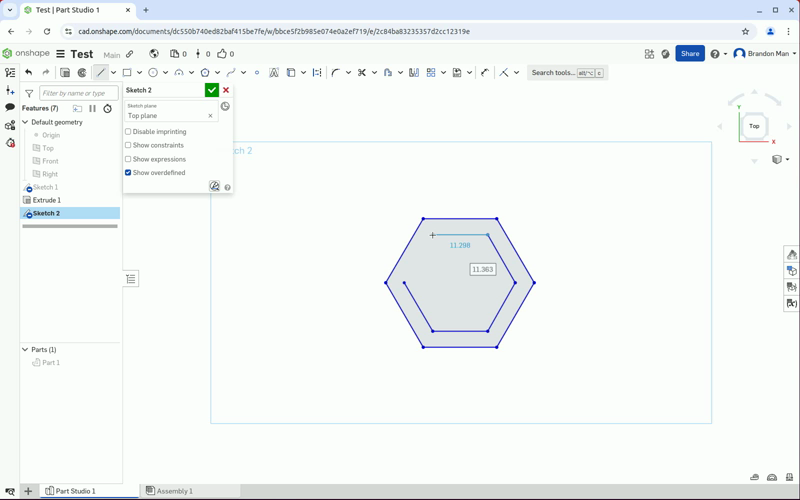
key_up(shift)
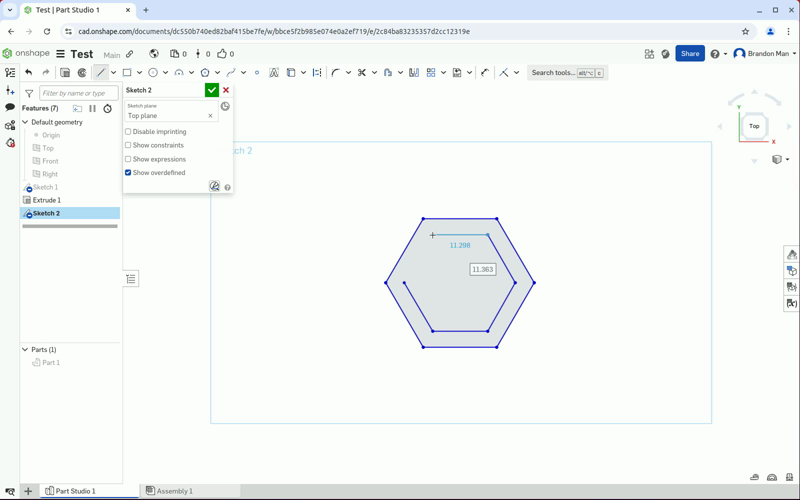
mouse_move(462, 234)
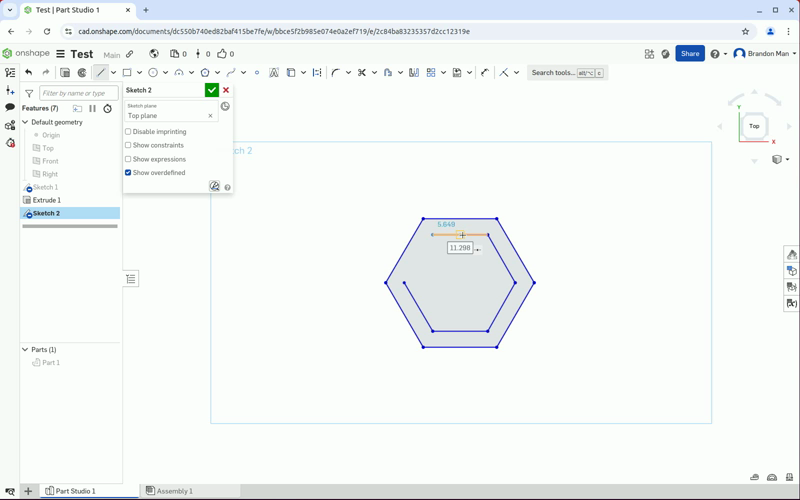
key_down(shift)
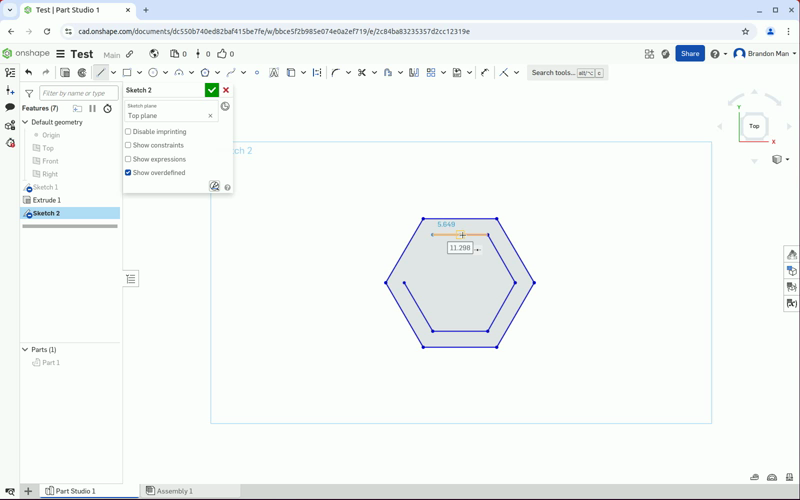
mouse_move(404, 282)
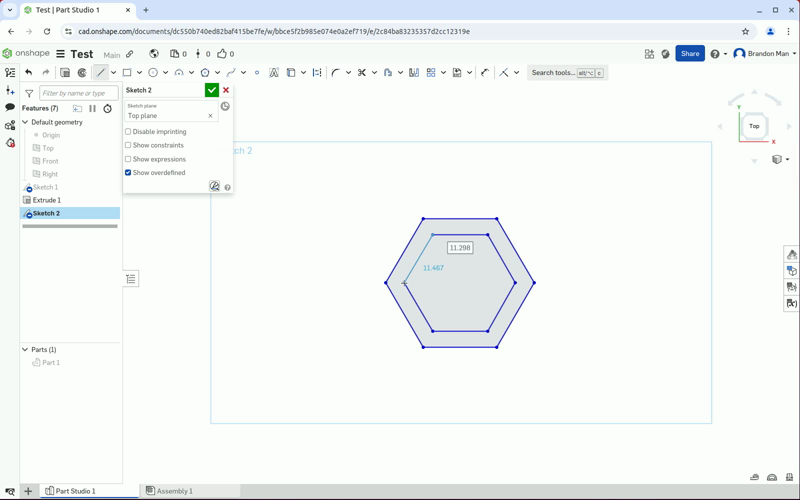
key_up(shift)
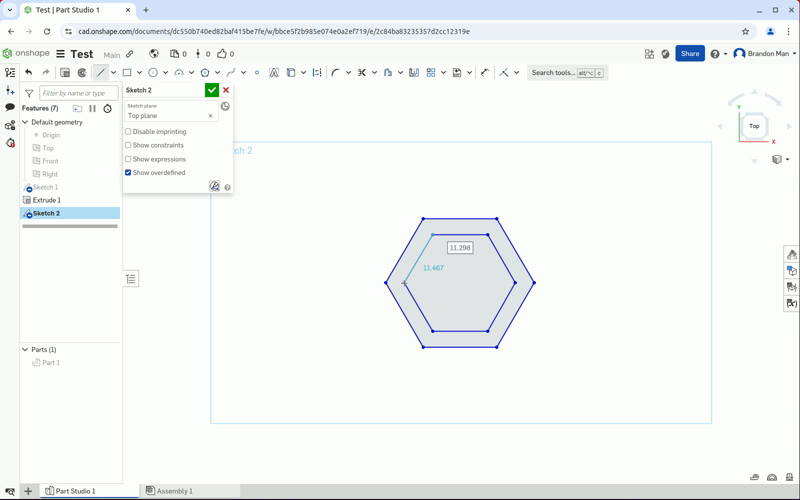
click(404, 282)
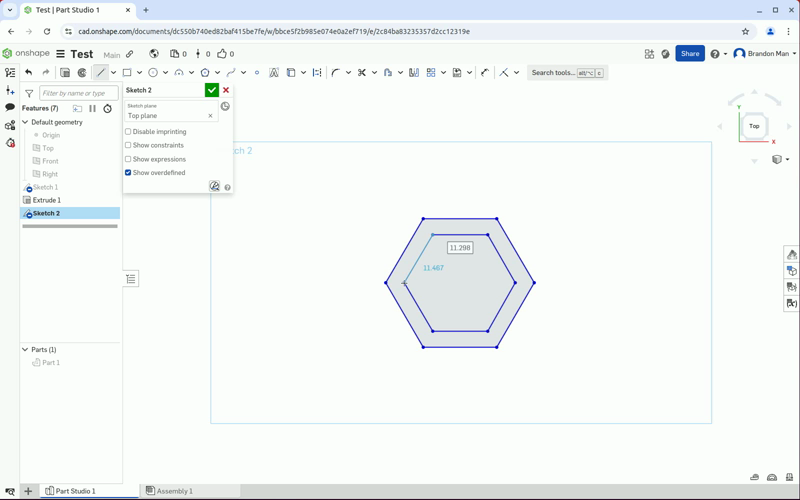
key(esc)
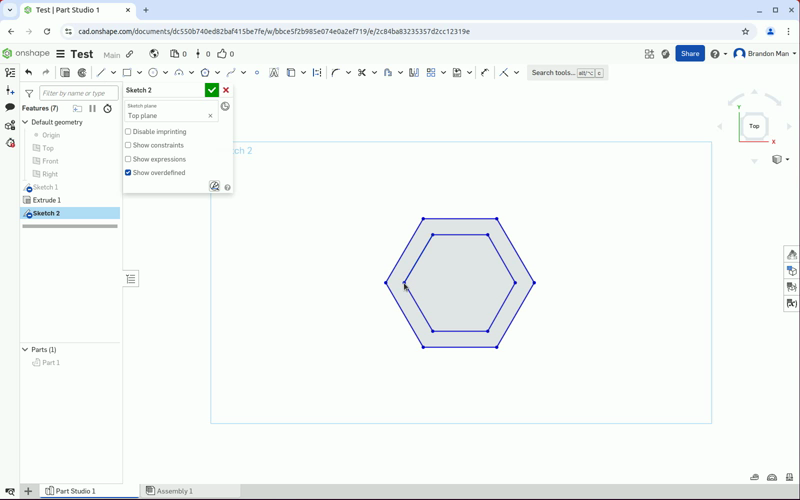
mouse_move(457, 227)
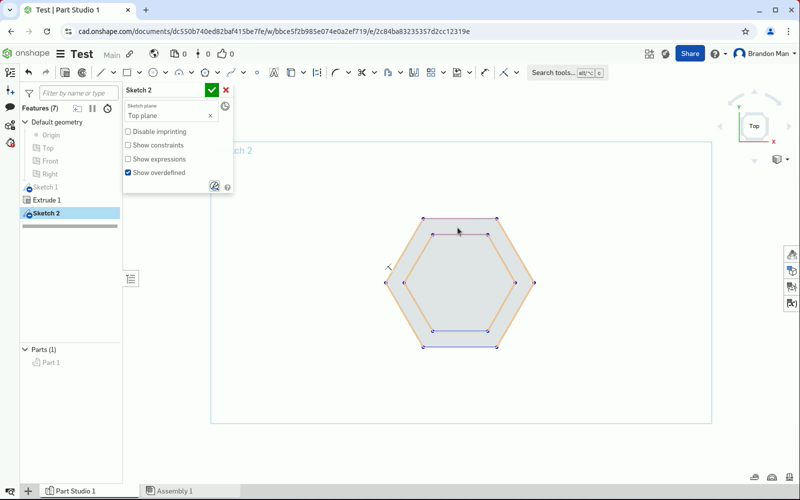
click(457, 227)
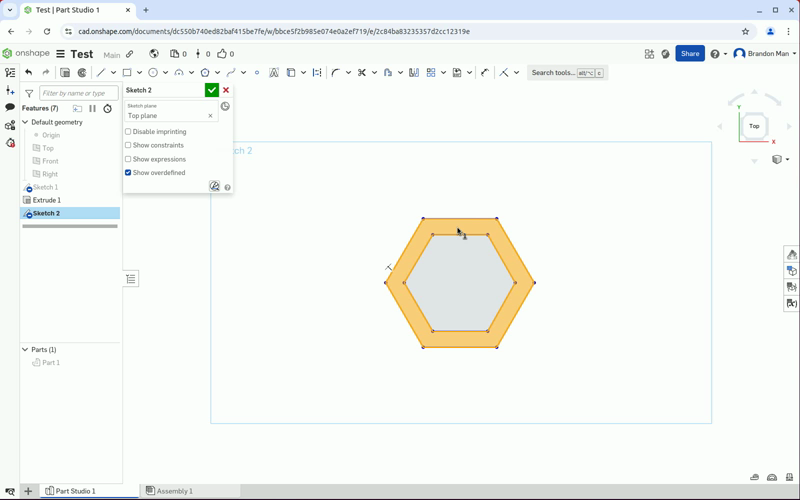
mouse_move(73, 352)
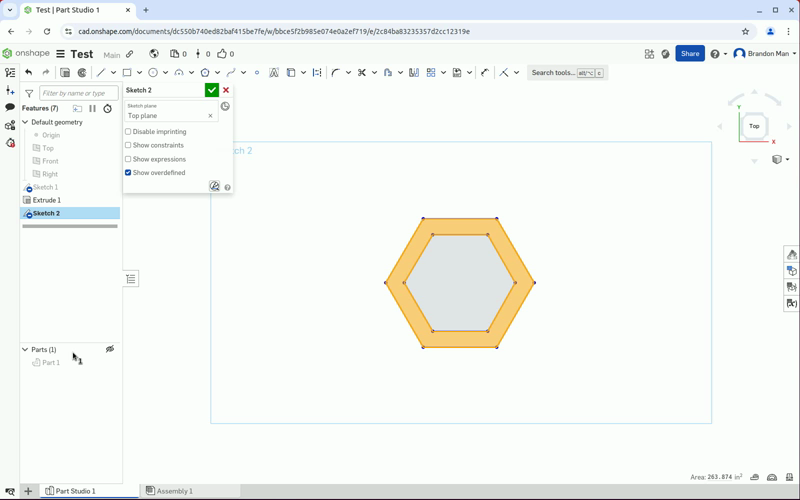
key(shift+y)
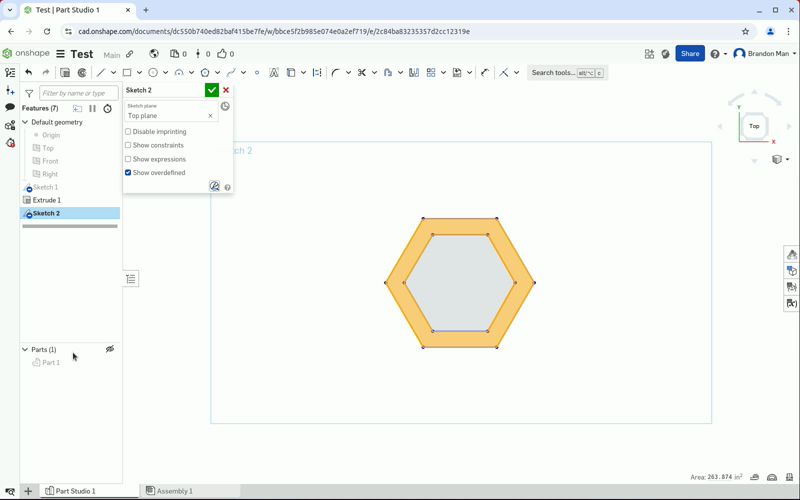
key(shift+e)
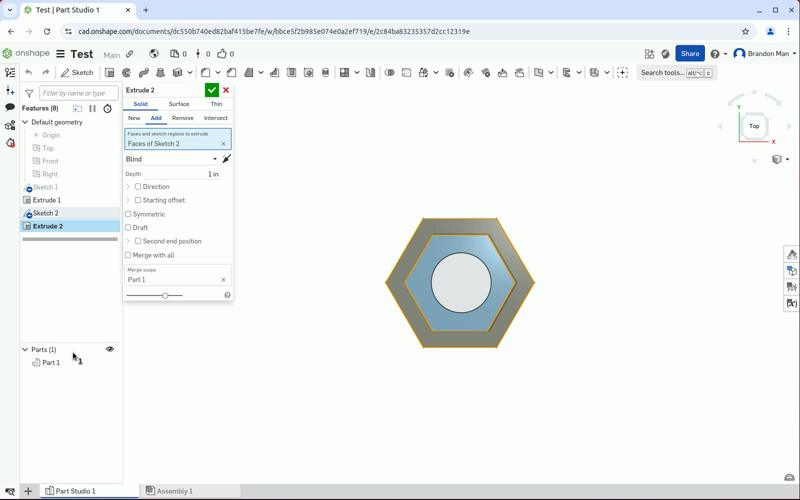
mouse_move(143, 106)
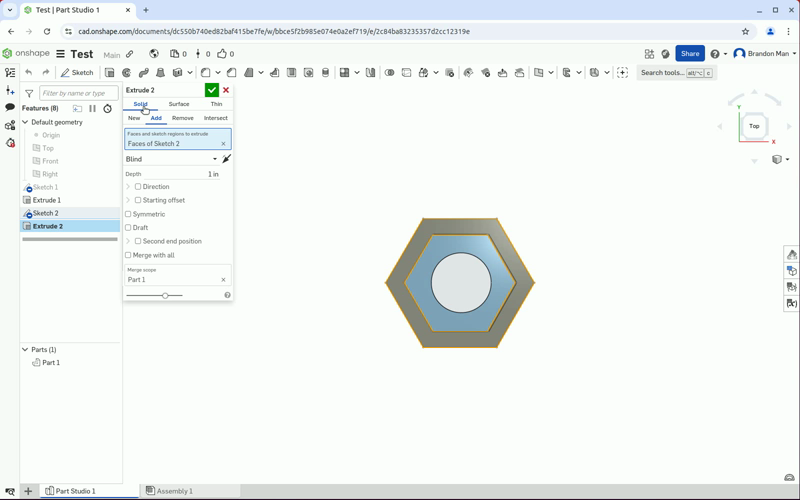
click(143, 106)
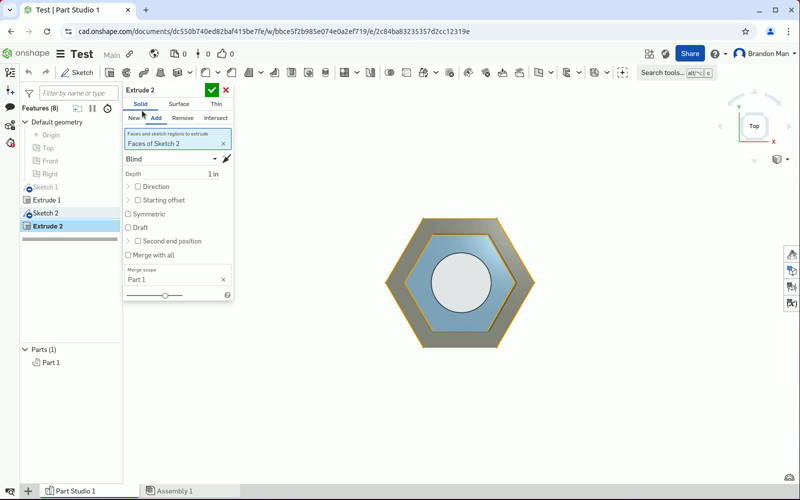
mouse_move(137, 120)
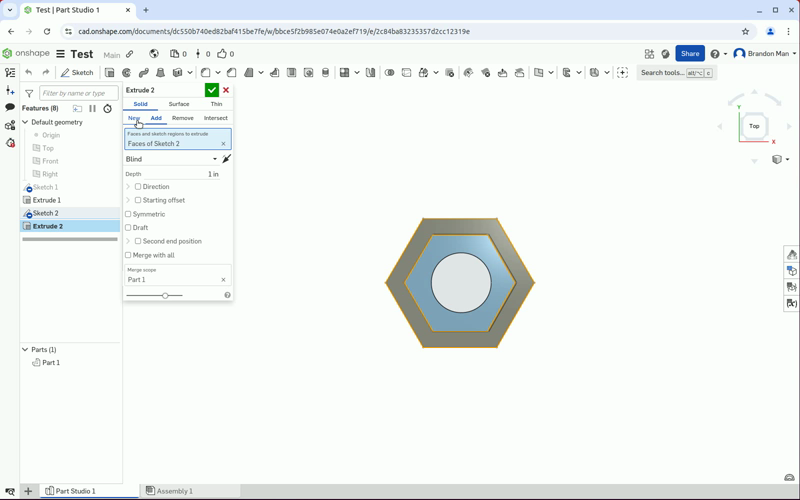
click(137, 120)
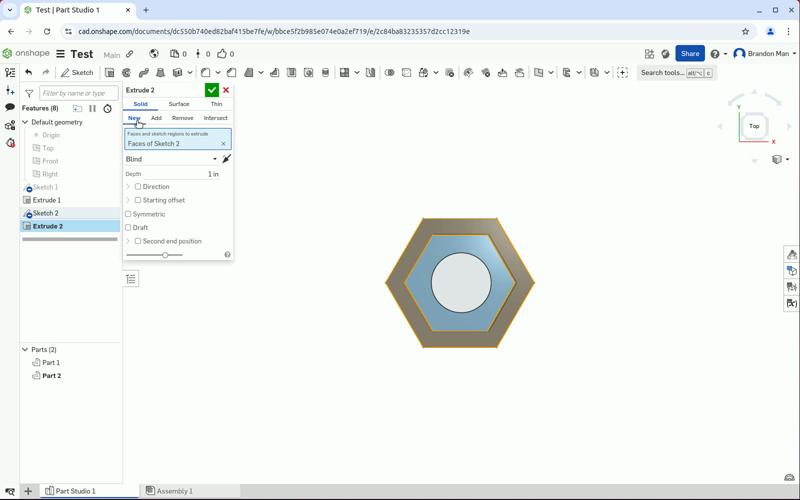
key(tab, 4)
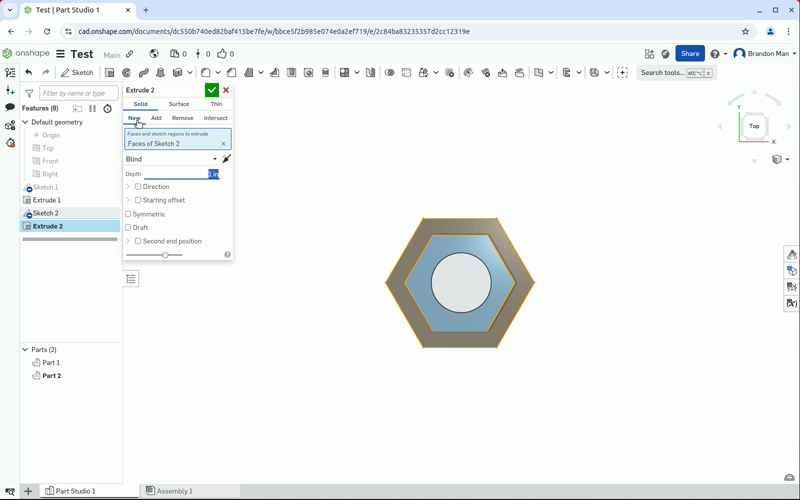
text(23.108)
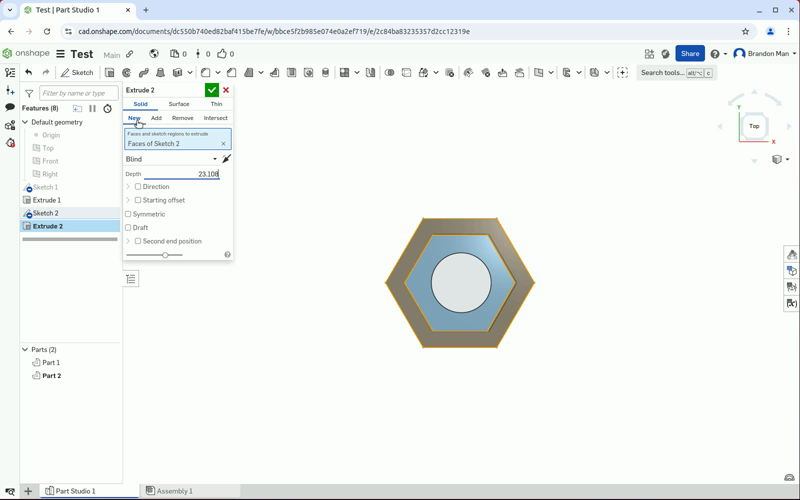
key(enter)
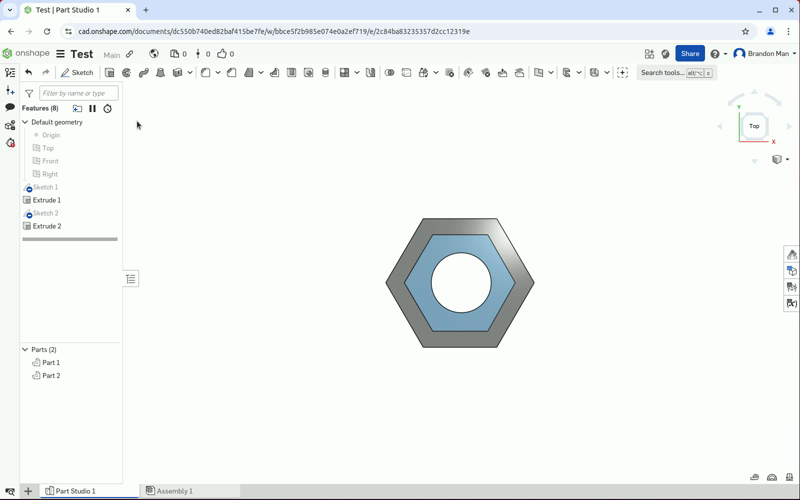
key(shift+h)
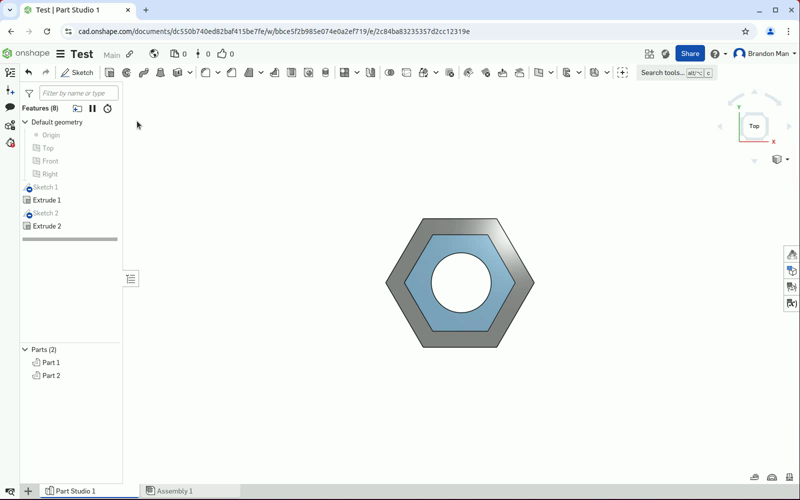
key(shift+h)
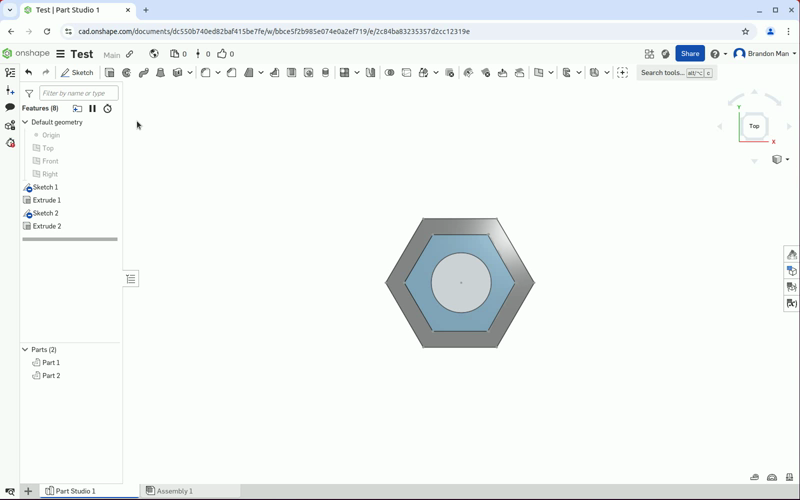
key(shift+7)
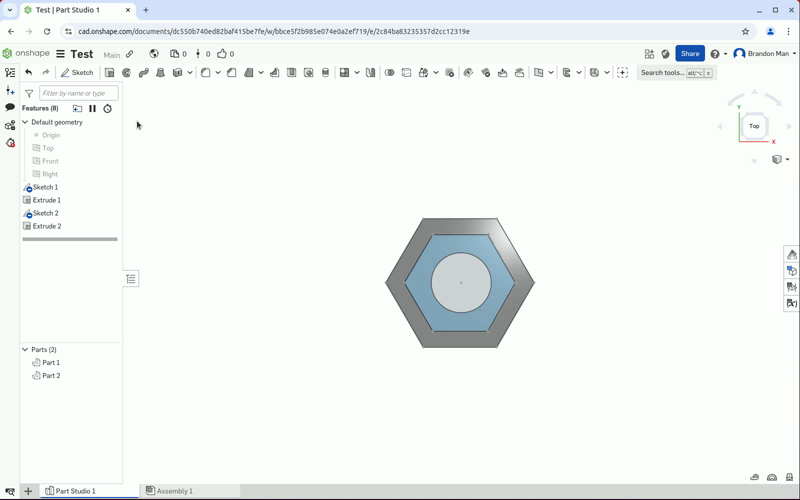
key(up, 3)
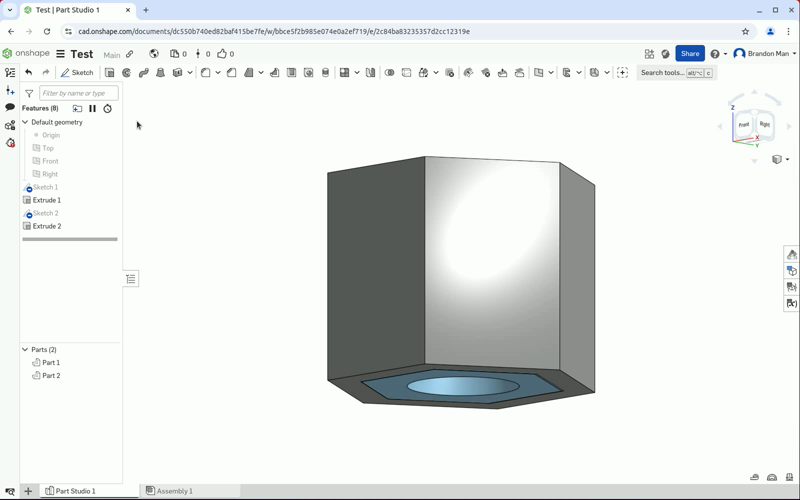
key(left, 3)
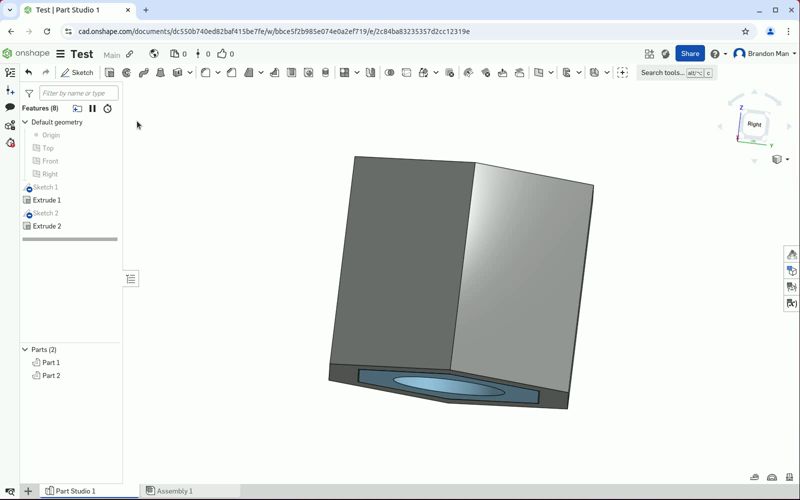
key(right, 3)
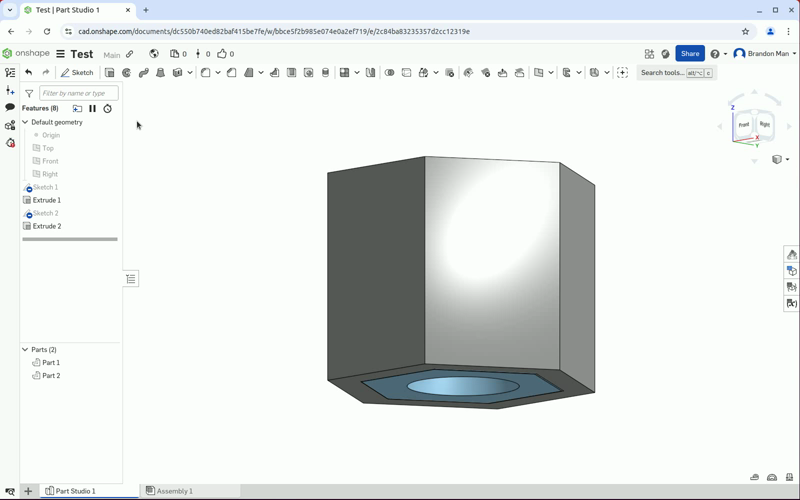
key(down, 3)
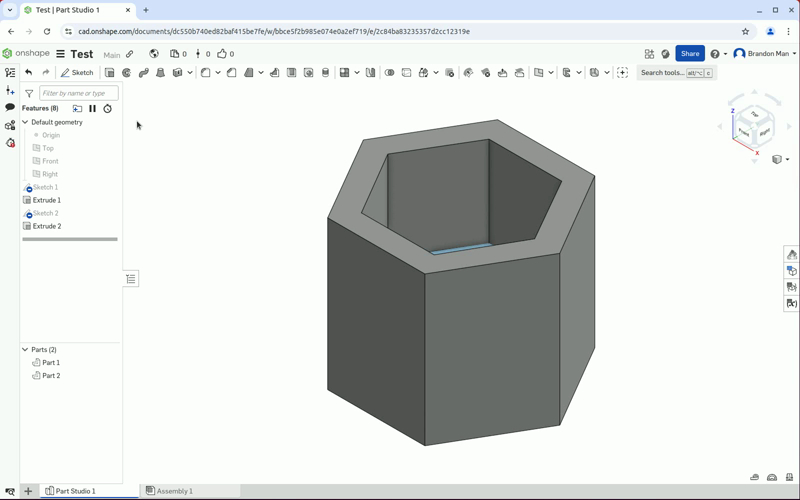
mouse_move(73, 189)
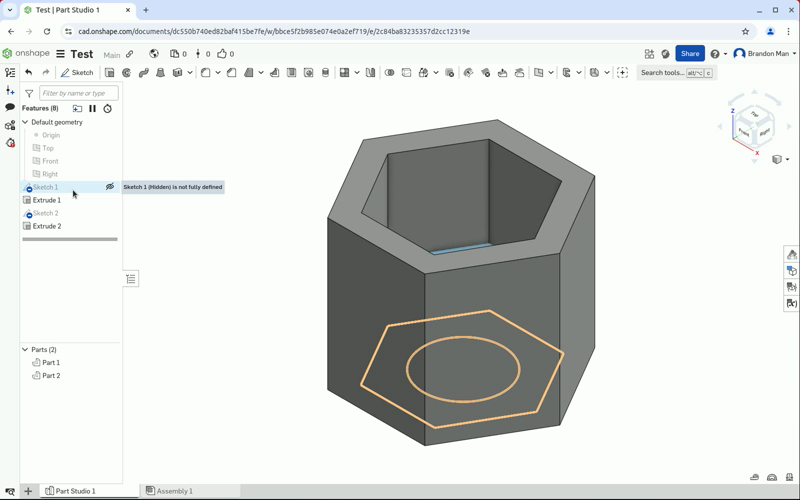
click(73, 189)